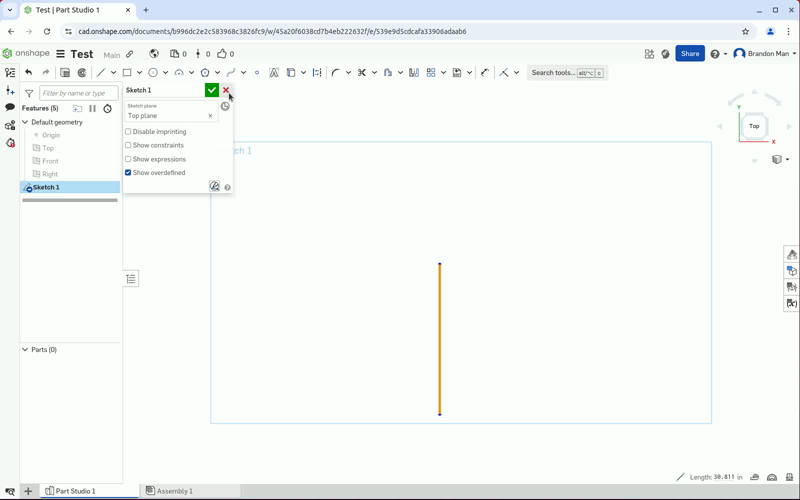
key(shift+h)
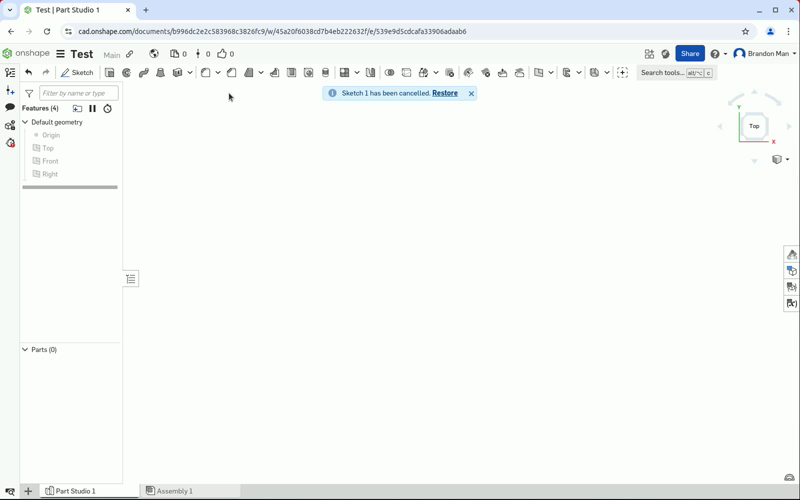
mouse_move(73, 352)
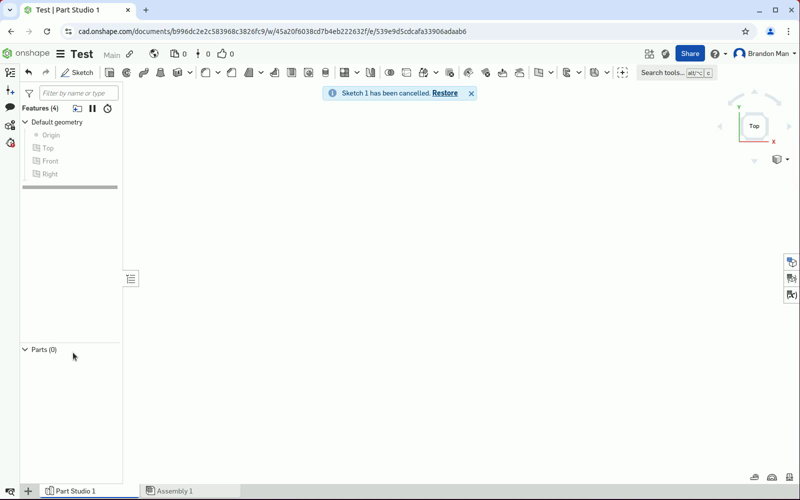
key(y)
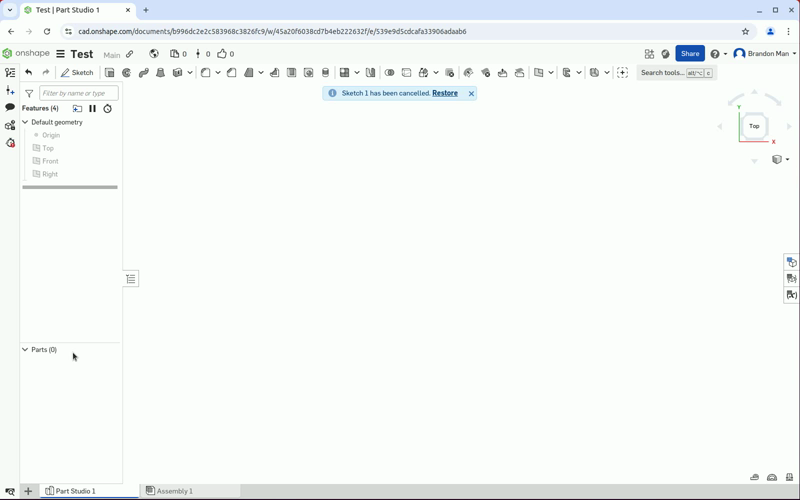
key(shift+p)
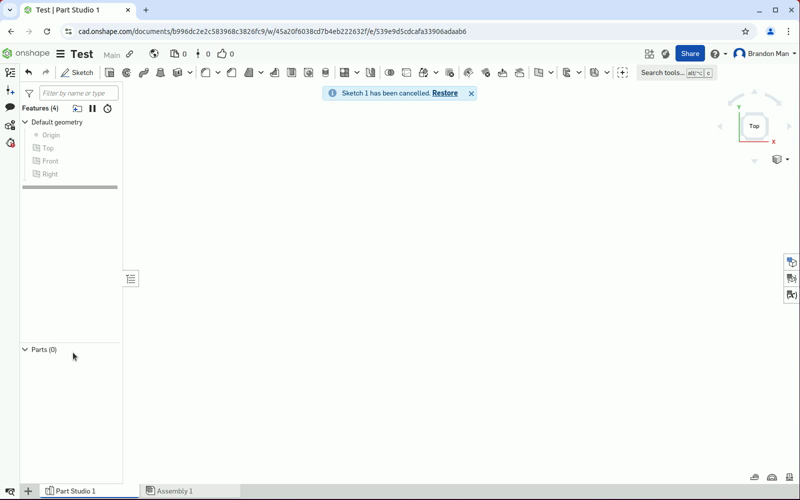
key(space)
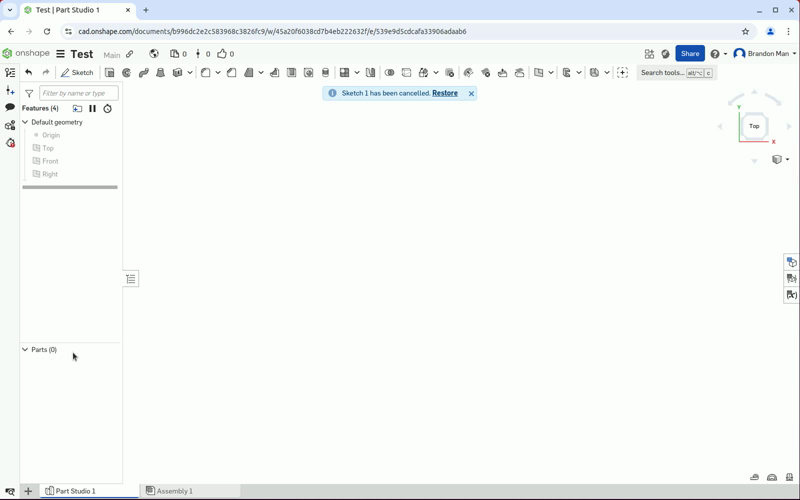
key_down(shift)
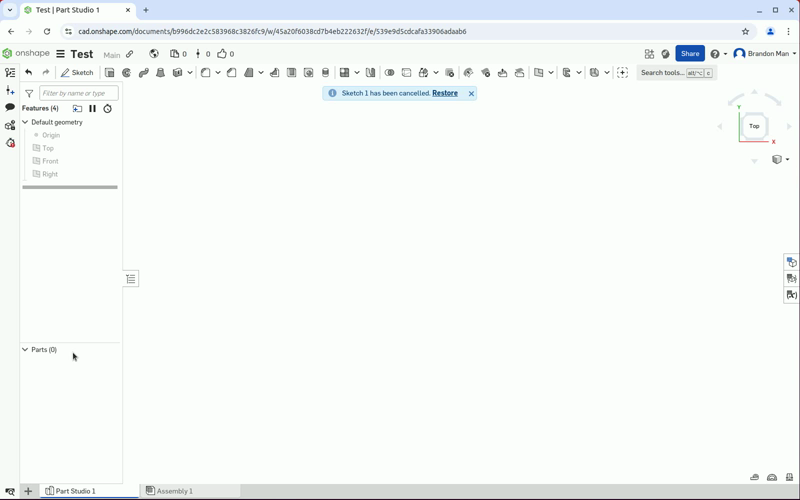
key(up)
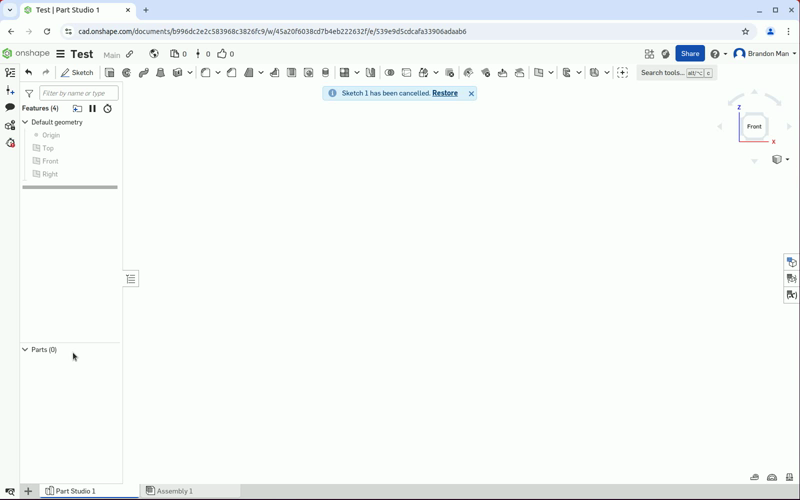
key_up(shift)
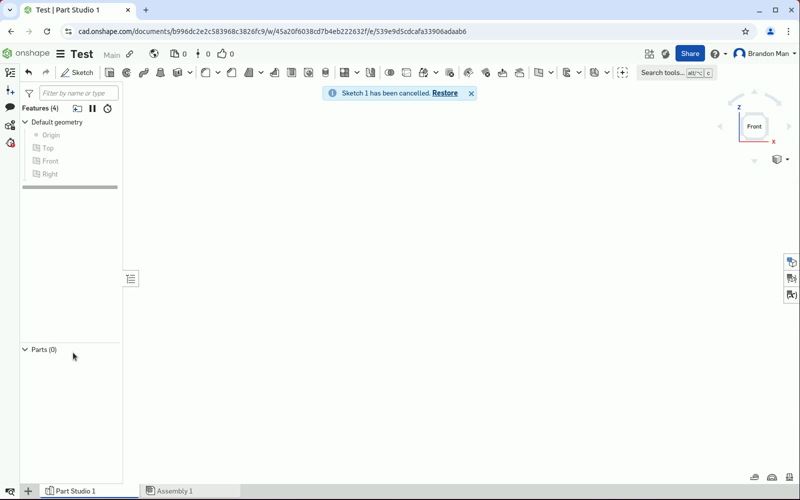
mouse_move(73, 352)
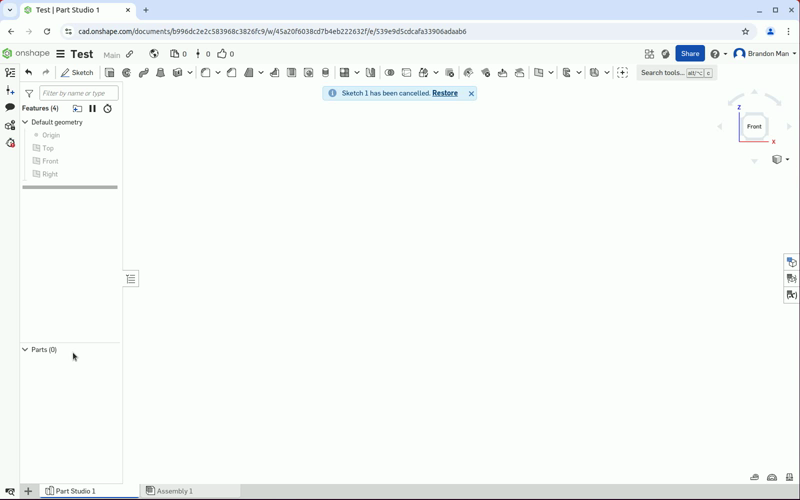
key(shift+y)
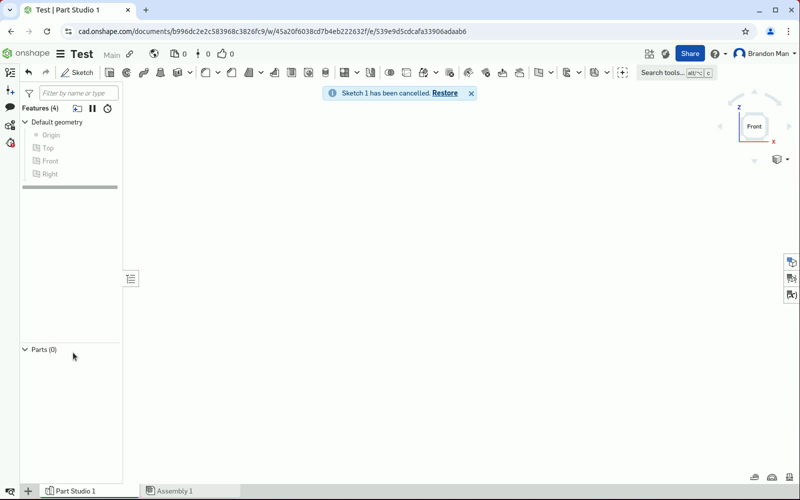
key(shift+s)
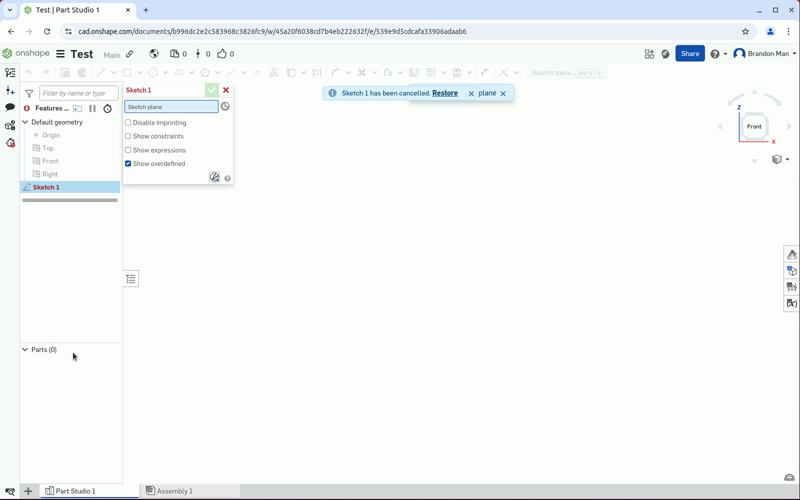
mouse_move(73, 163)
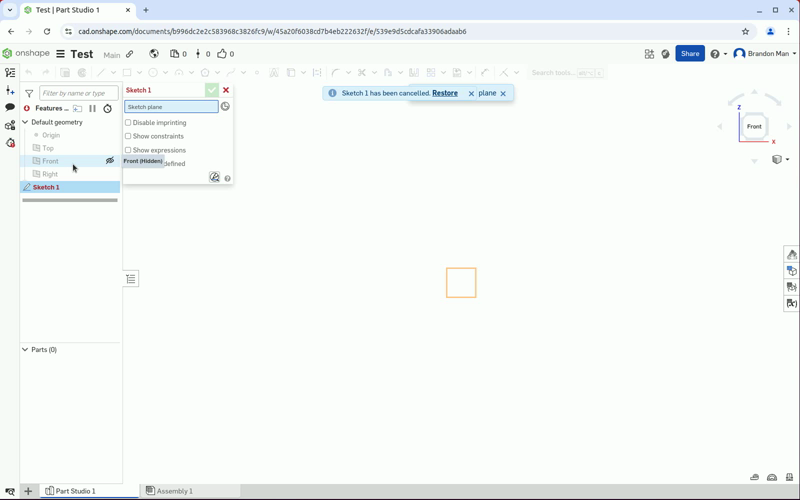
click(73, 163)
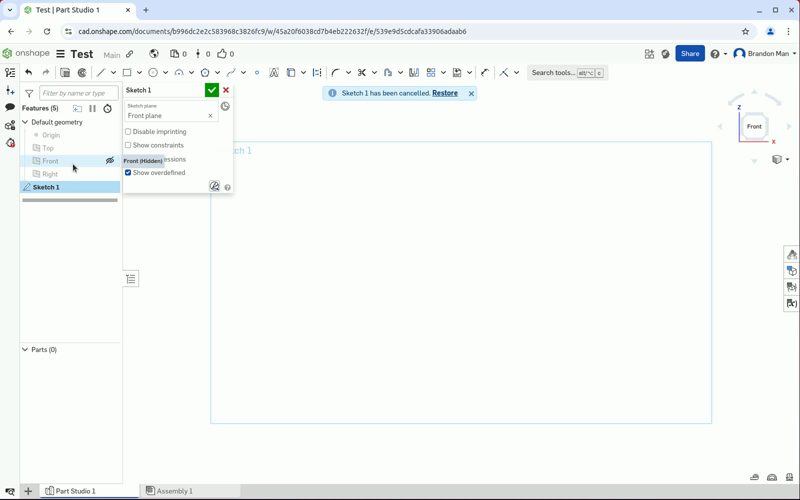
mouse_move(73, 352)
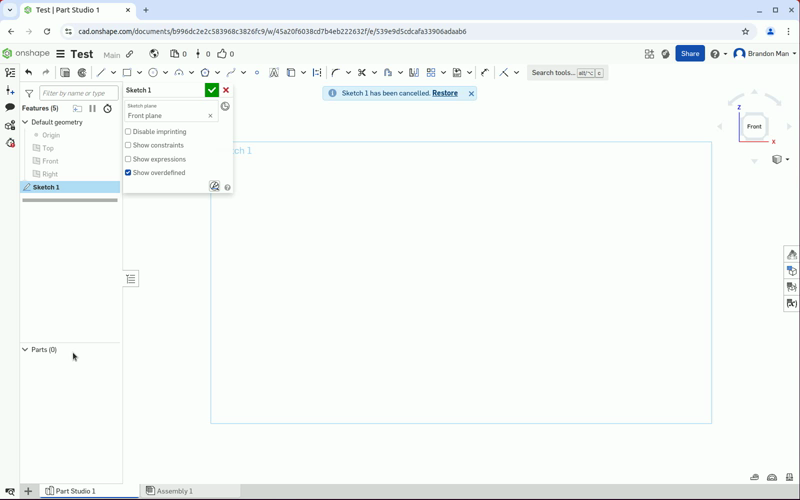
key(y)
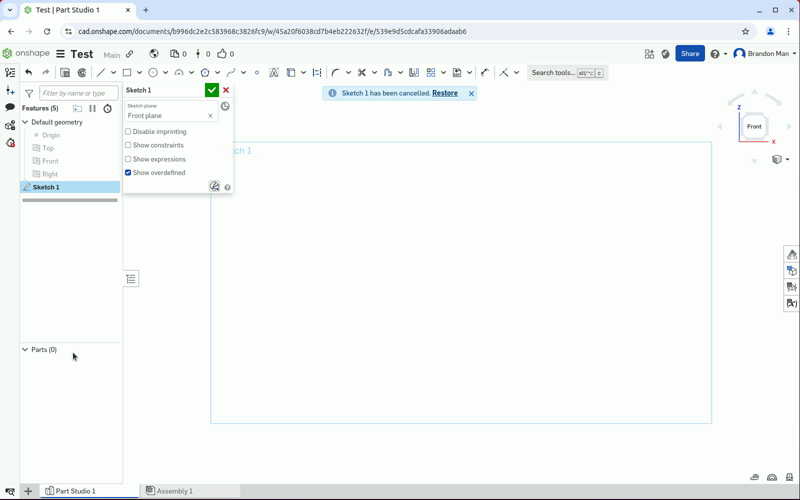
key(l)
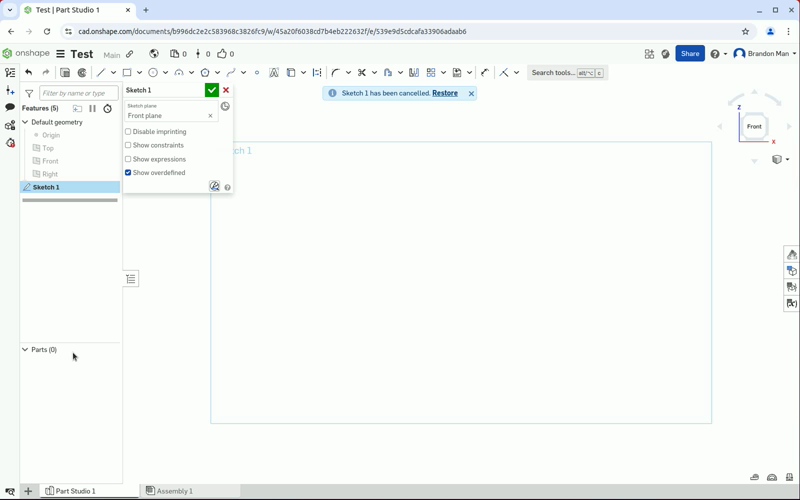
key_down(shift)
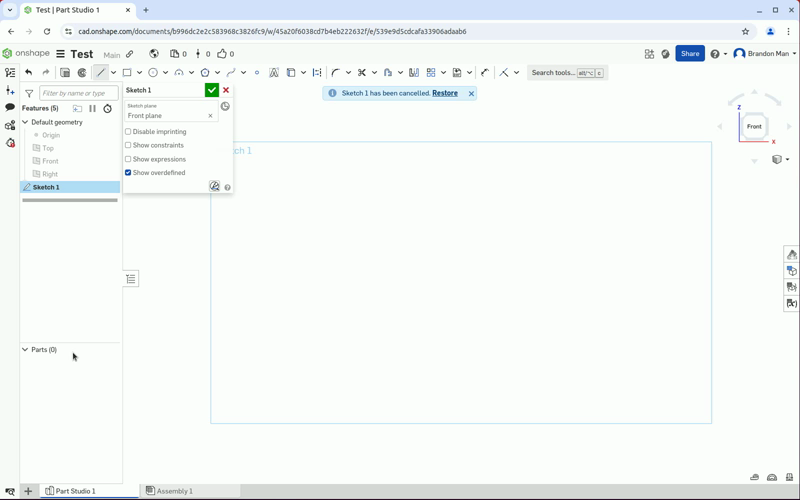
mouse_move(348, 386)
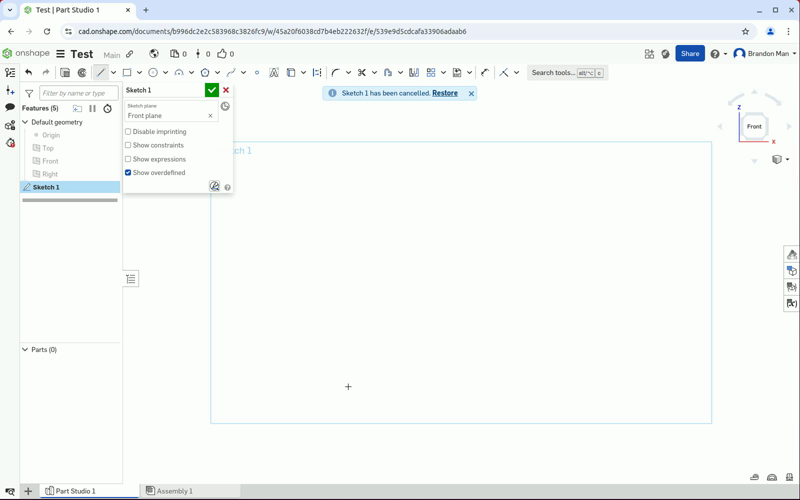
click(348, 386)
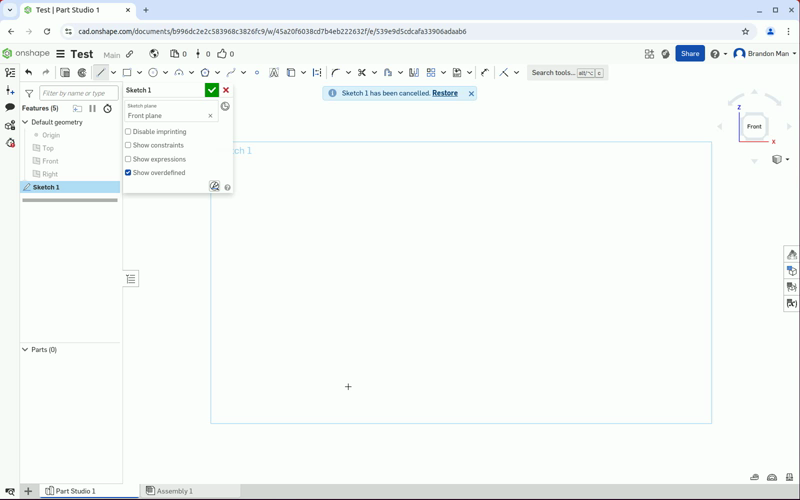
key_up(shift)
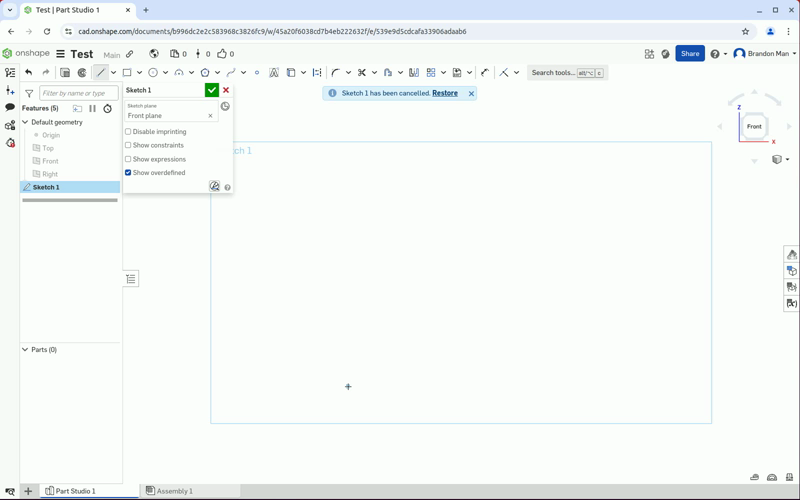
key_down(shift)
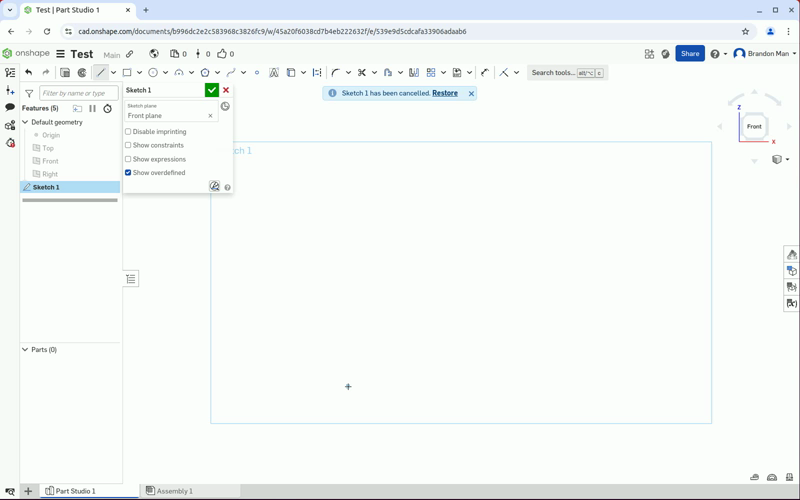
mouse_move(572, 386)
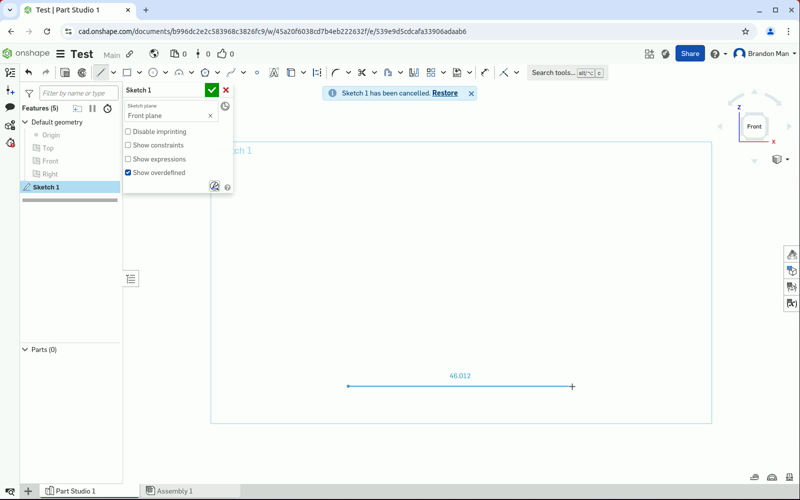
click(572, 386)
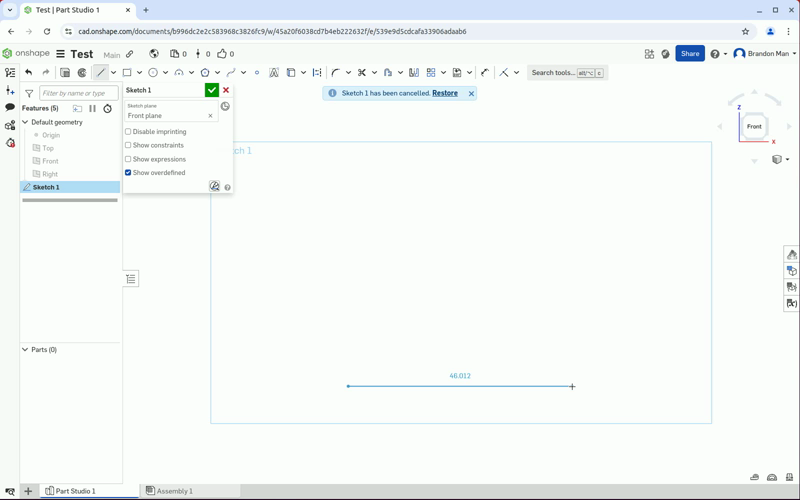
key_up(shift)
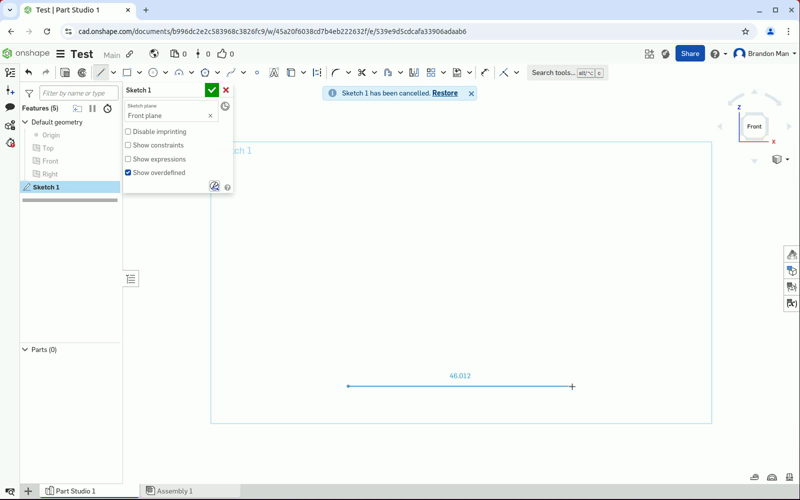
key_down(shift)
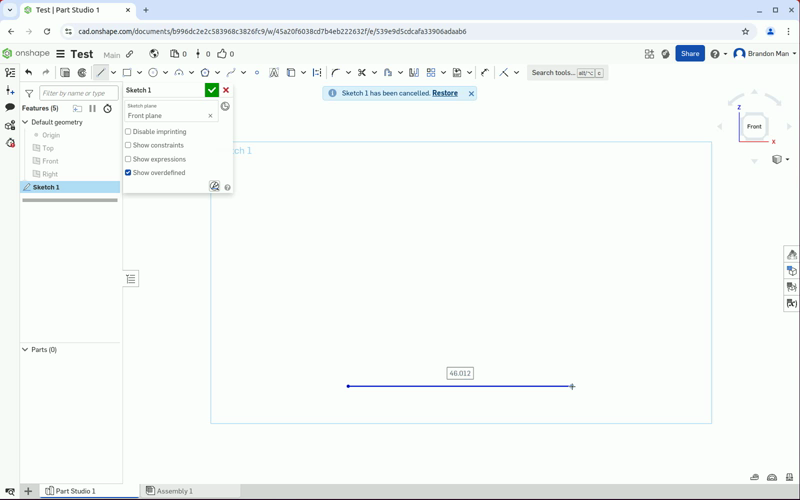
mouse_move(572, 181)
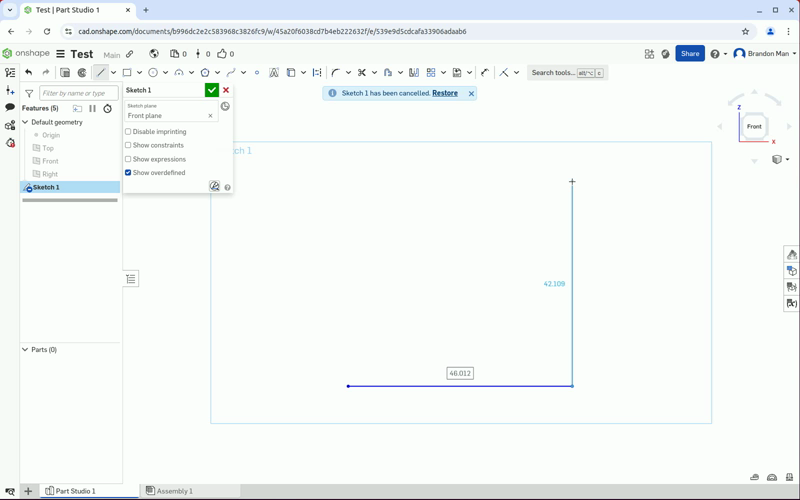
click(572, 181)
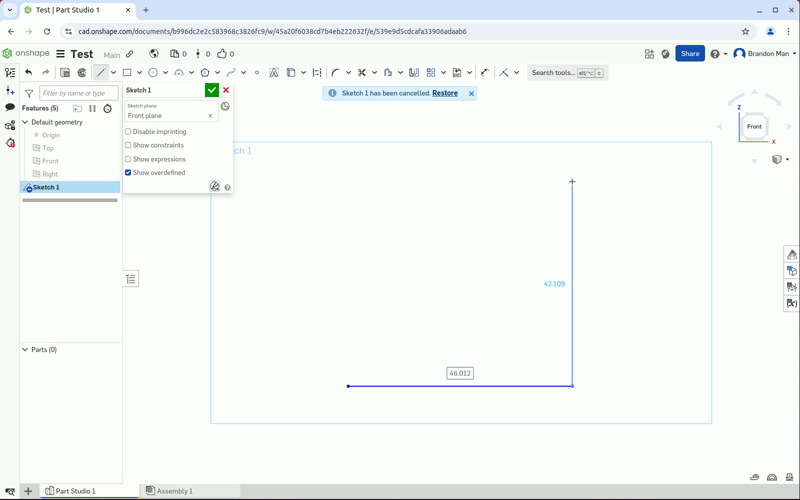
key_up(shift)
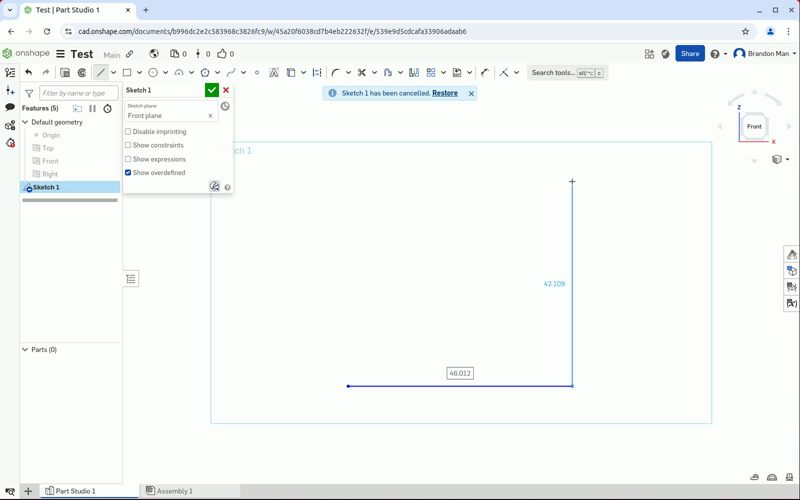
key_down(shift)
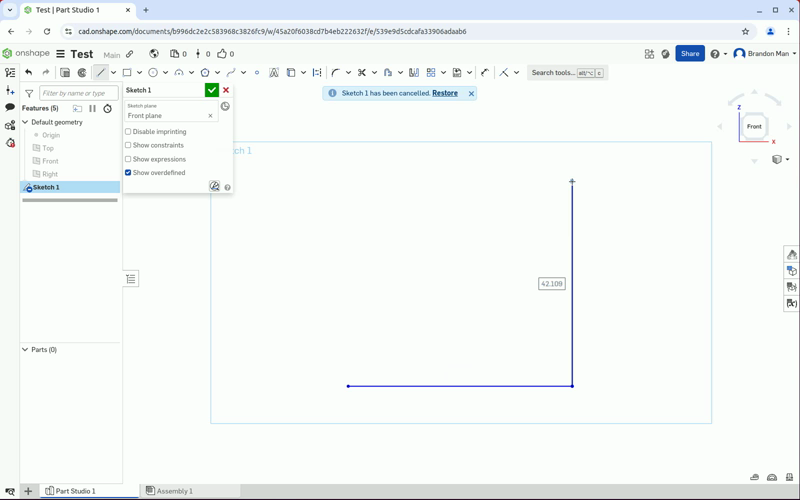
mouse_move(348, 181)
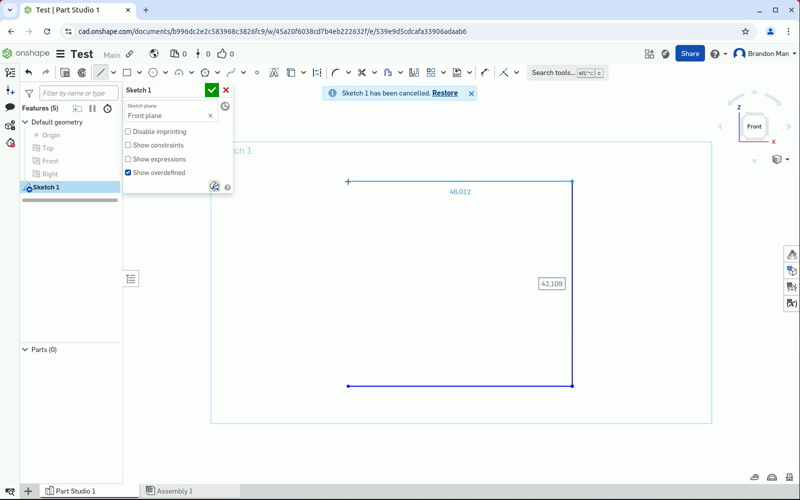
click(348, 181)
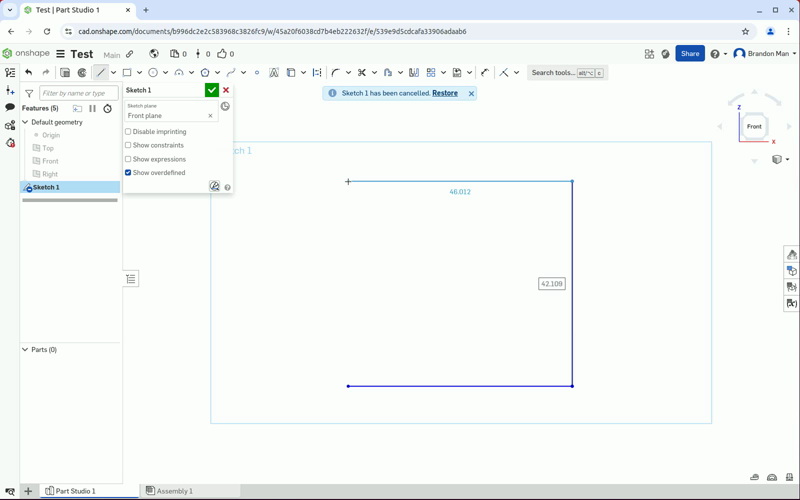
key_up(shift)
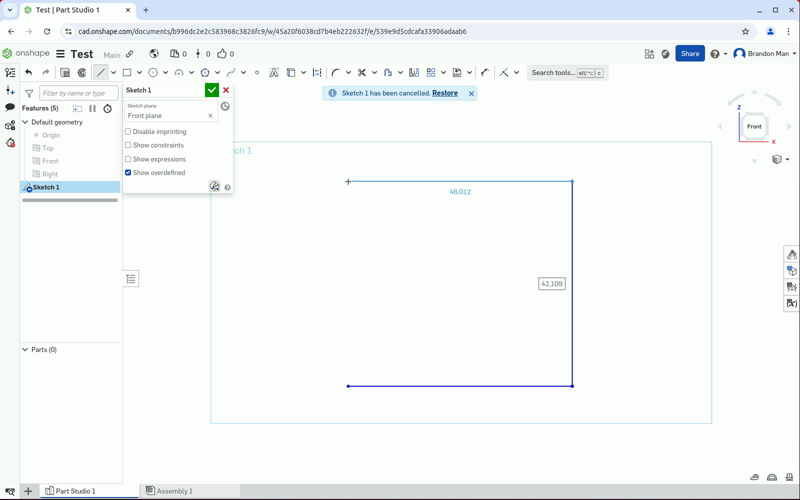
key_down(shift)
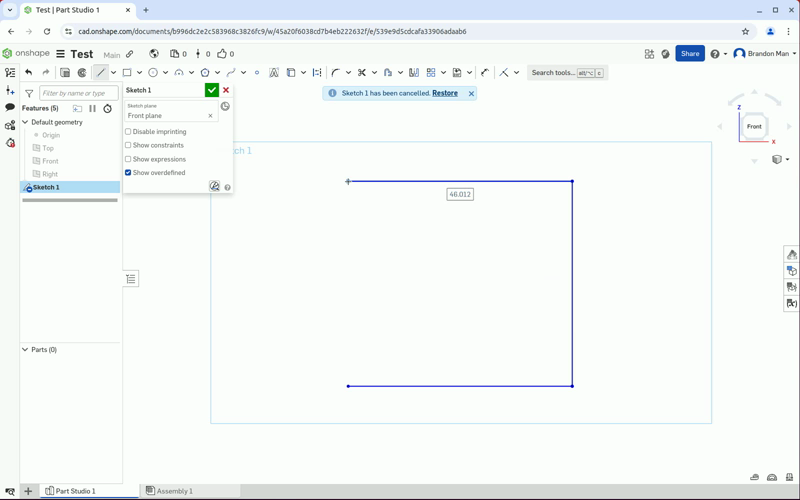
mouse_move(348, 386)
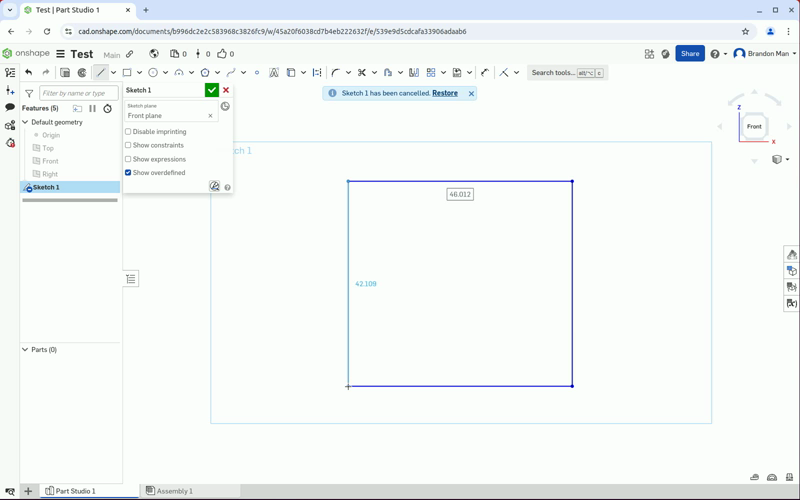
key_up(shift)
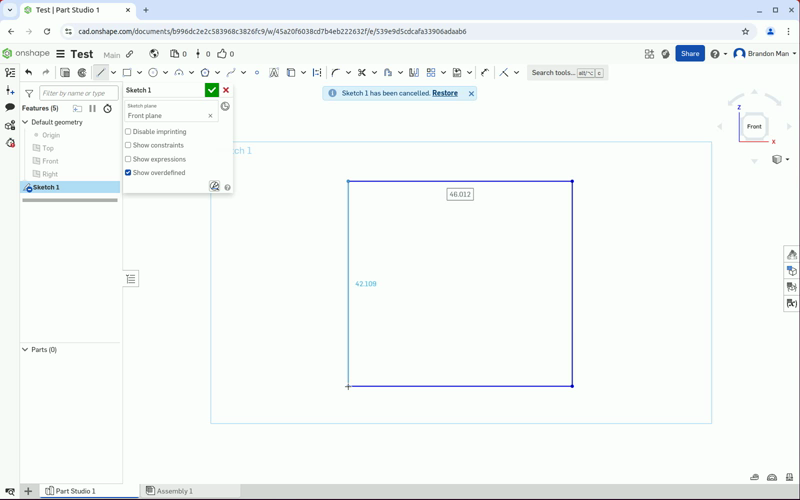
click(348, 386)
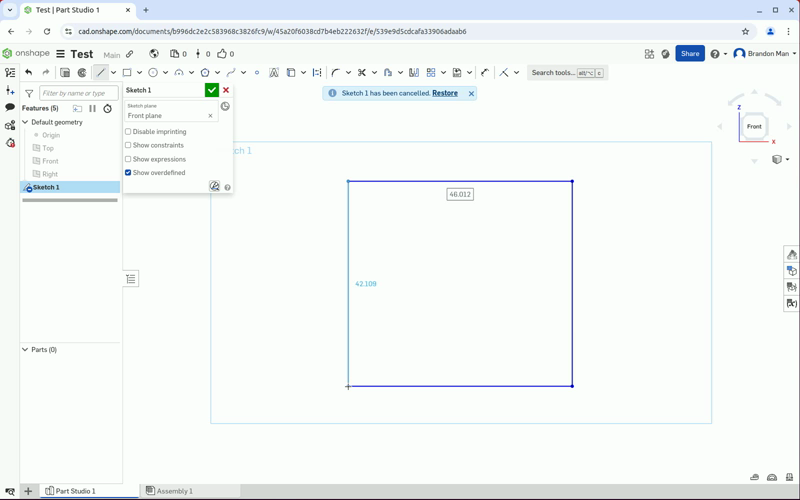
key(esc)
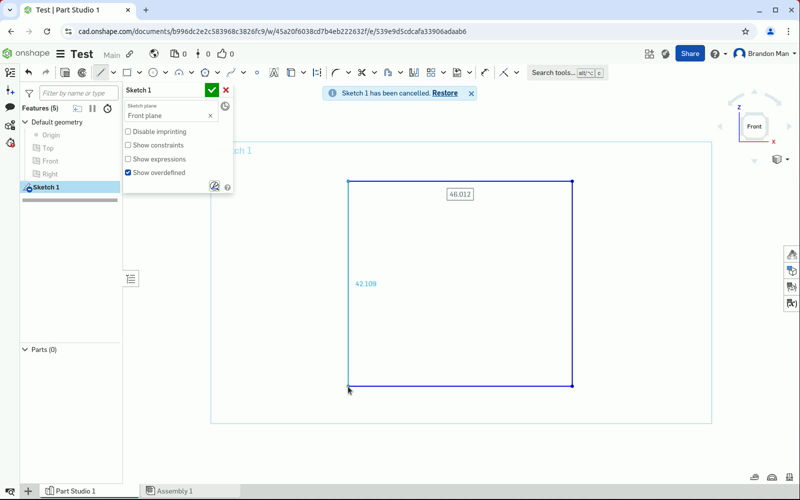
mouse_move(522, 320)
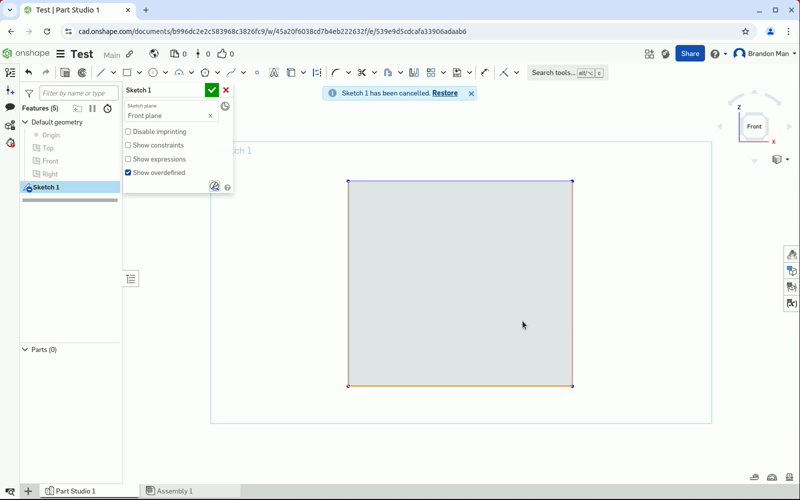
click(522, 320)
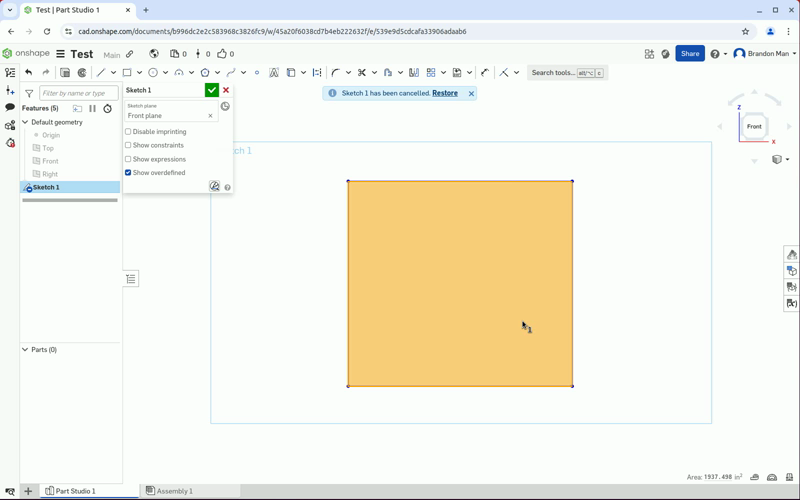
mouse_move(73, 352)
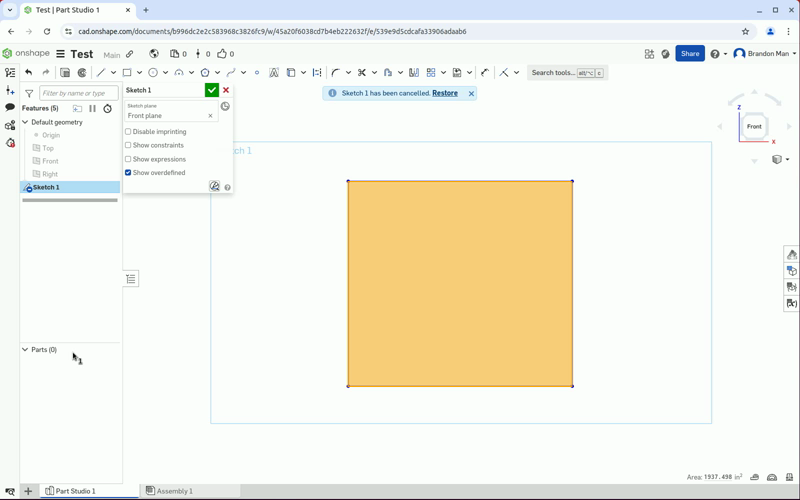
key(shift+y)
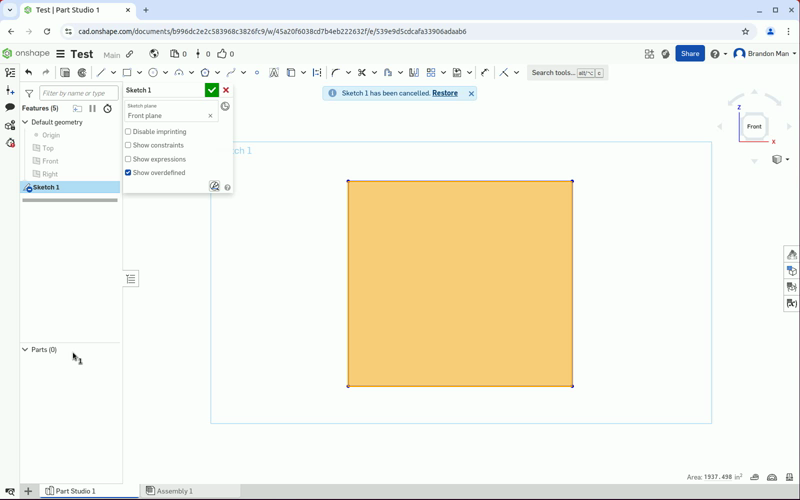
key(shift+e)
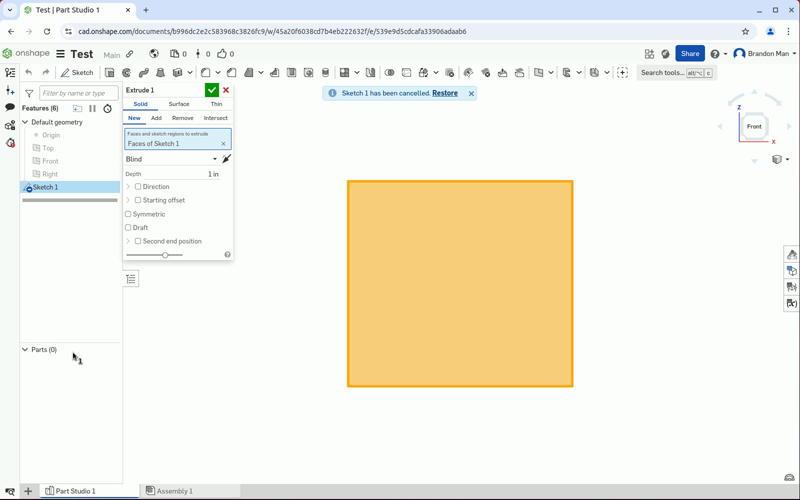
mouse_move(143, 106)
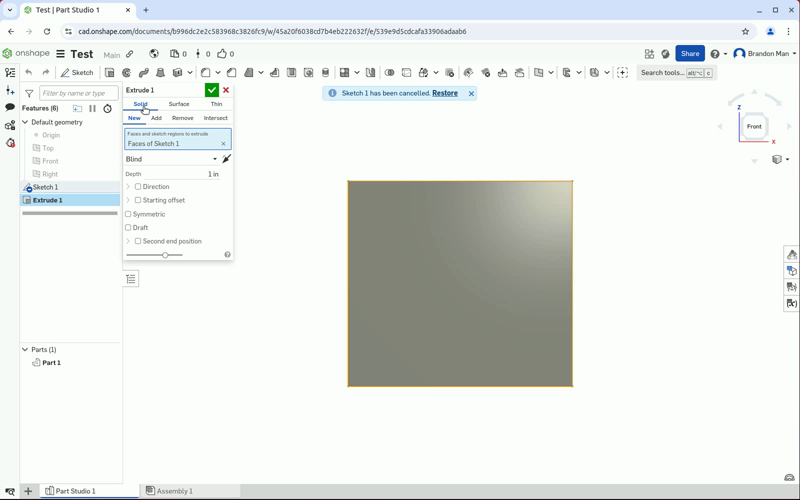
click(143, 106)
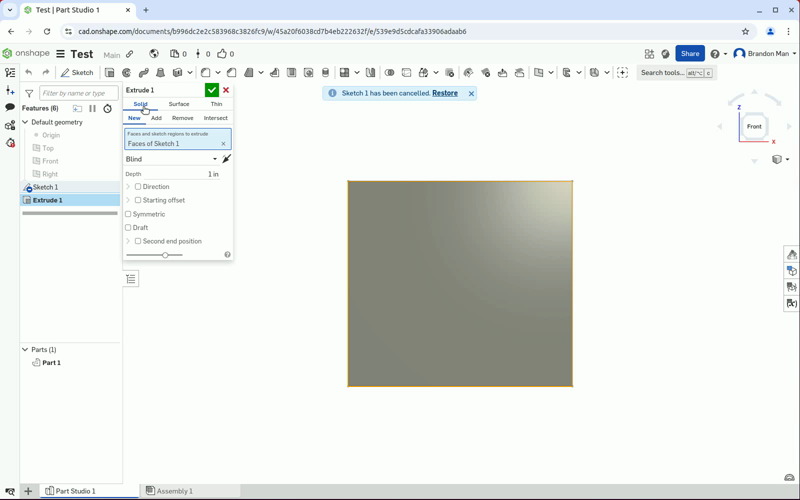
mouse_move(137, 120)
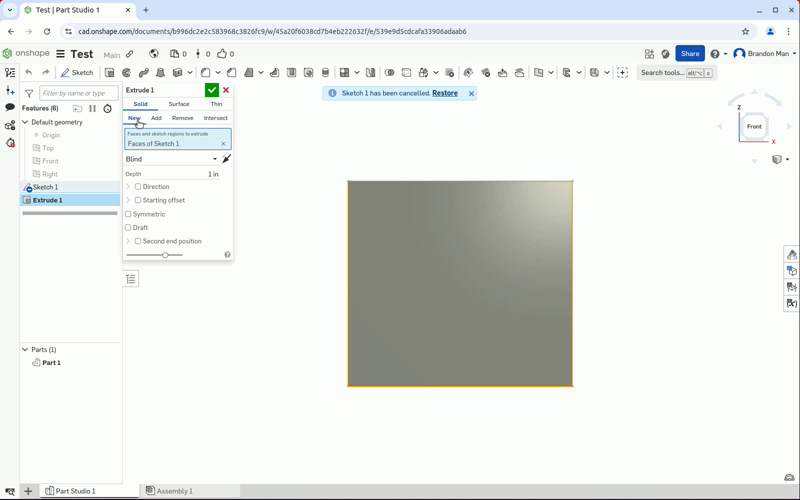
click(137, 120)
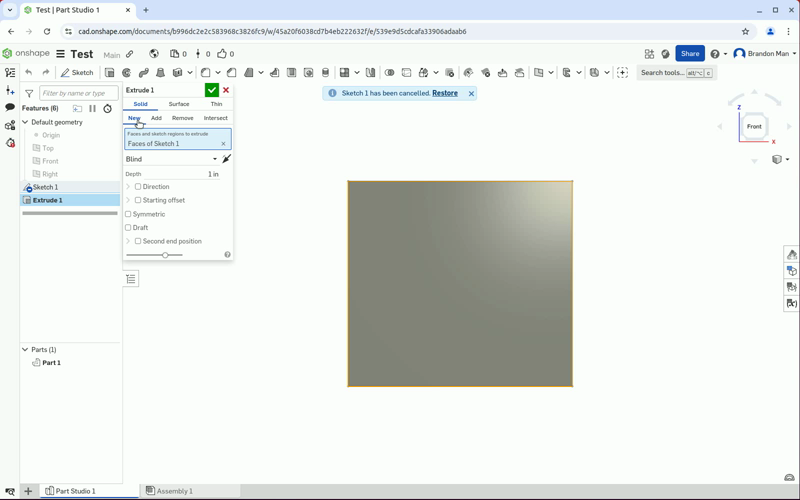
key(tab, 4)
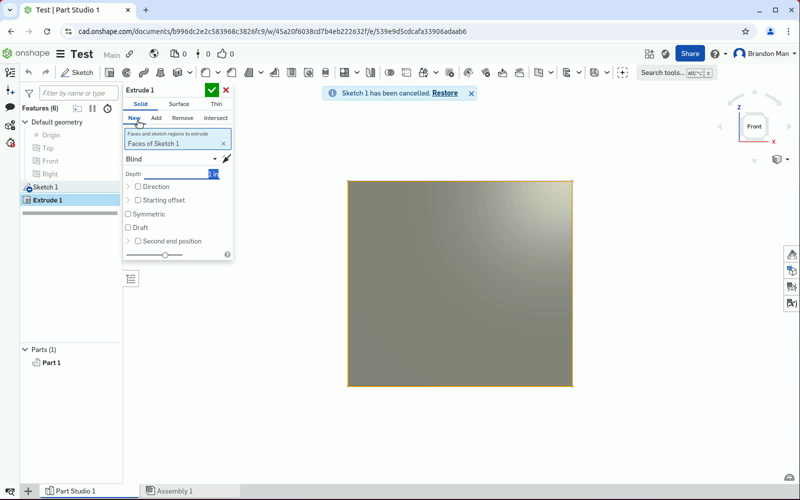
text(38.514)
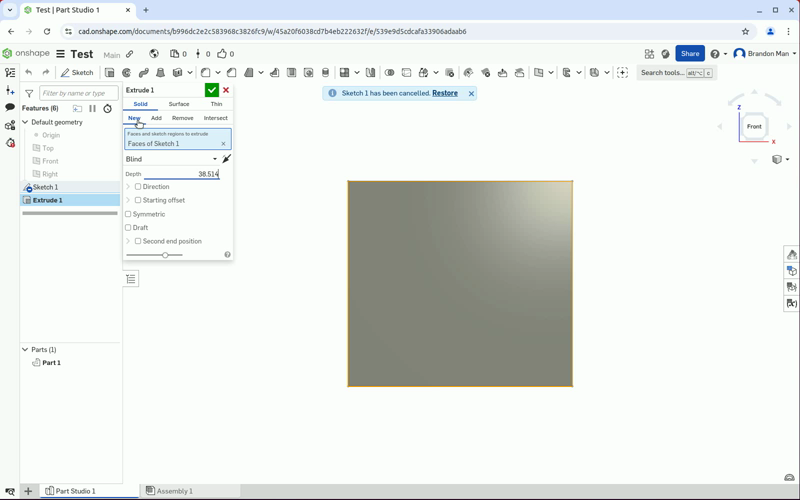
key(tab, 3)
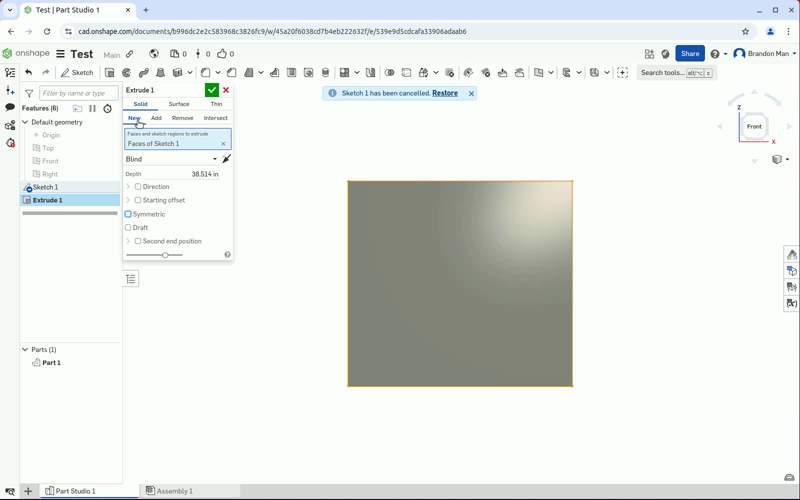
key(space)
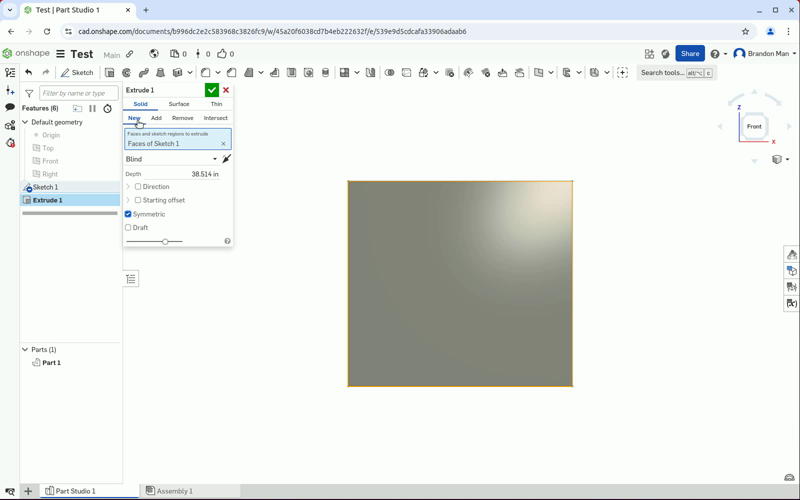
key(enter)
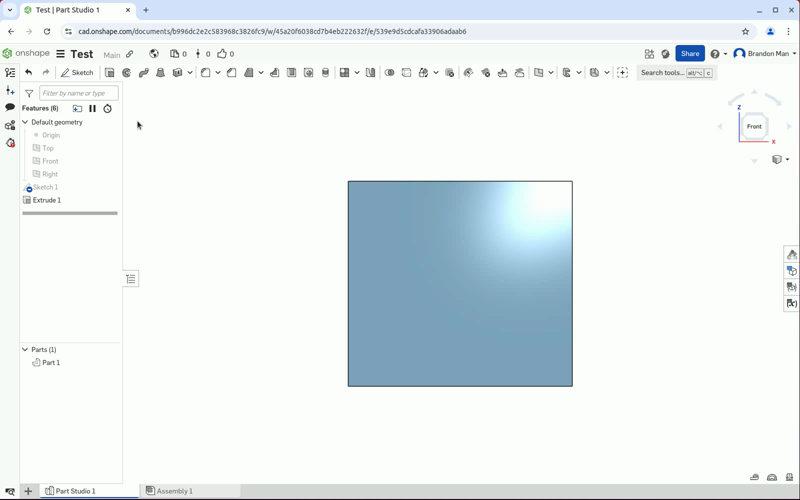
key(shift+h)
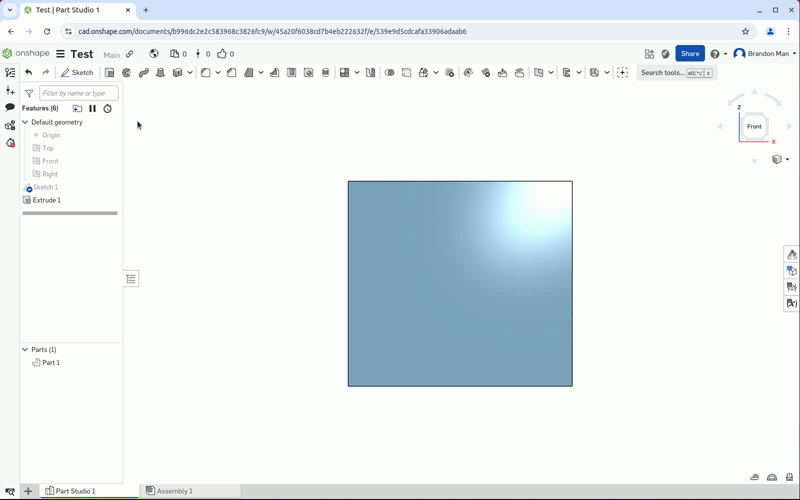
key(shift+h)
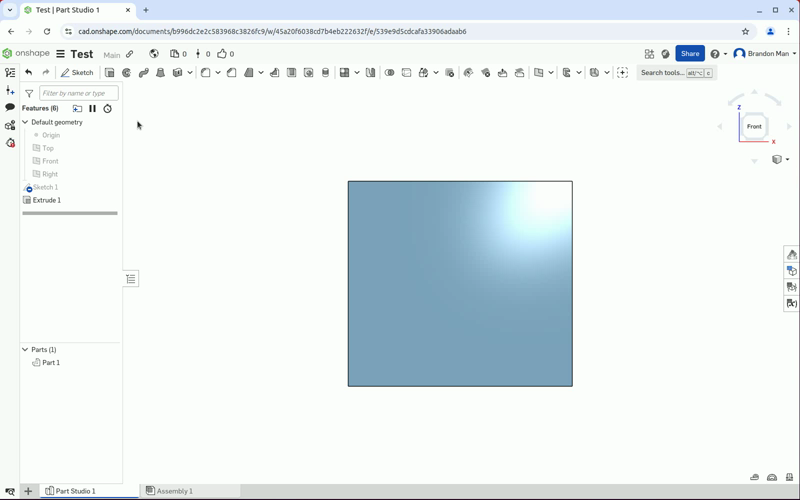
mouse_move(73, 189)
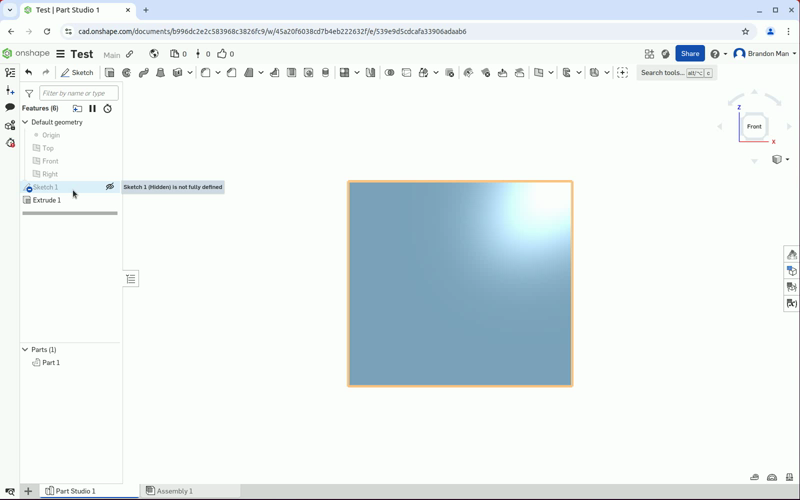
click(73, 189)
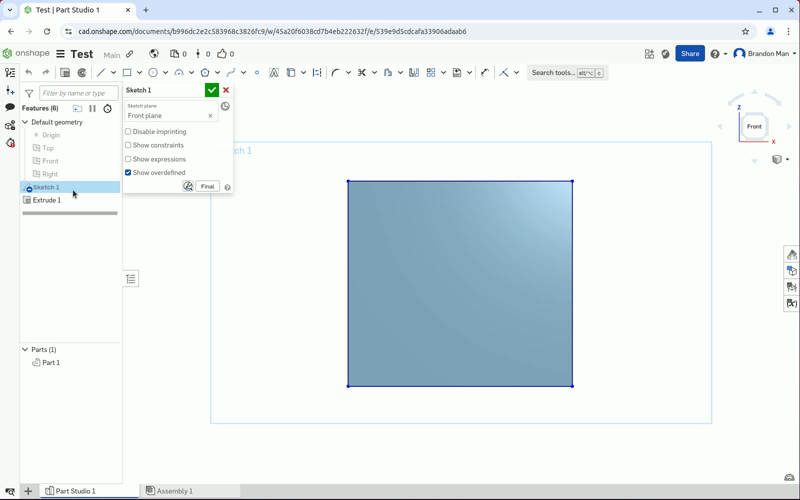
mouse_move(229, 92)
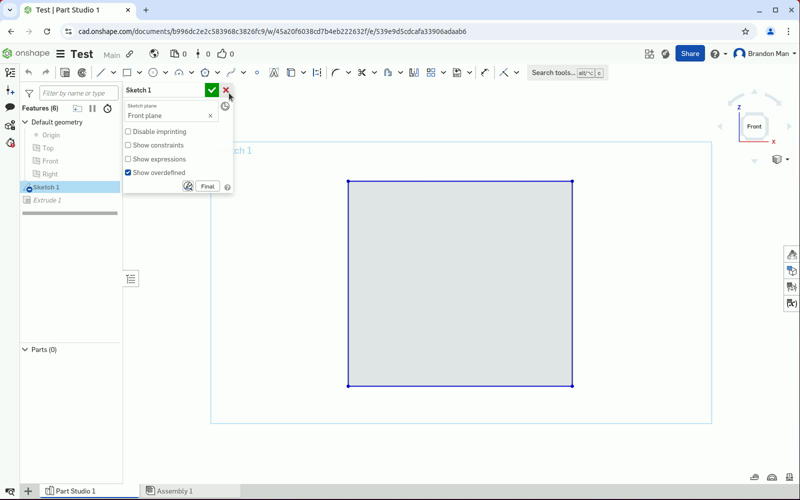
click(229, 92)
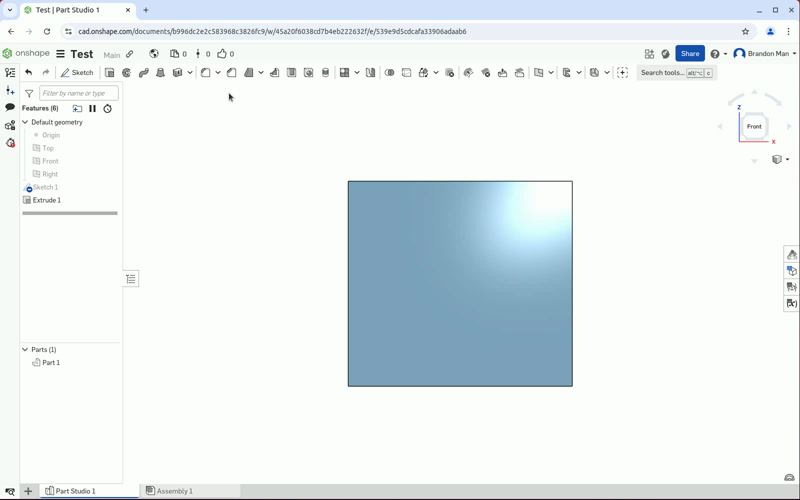
mouse_move(541, 75)
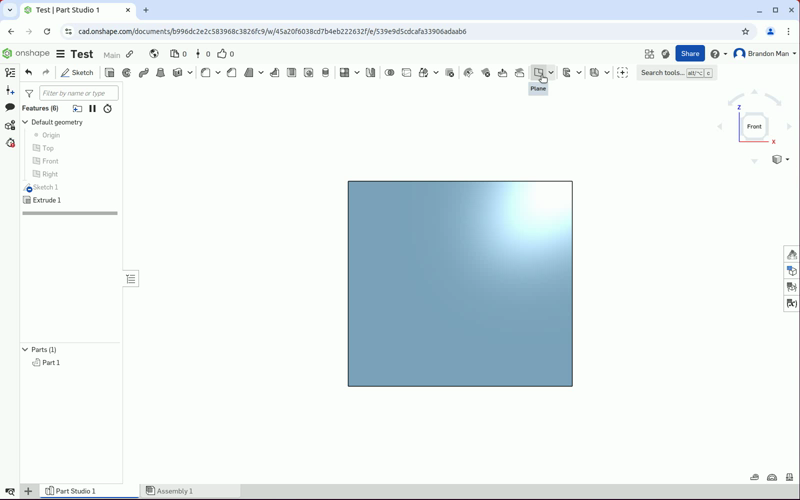
click(541, 75)
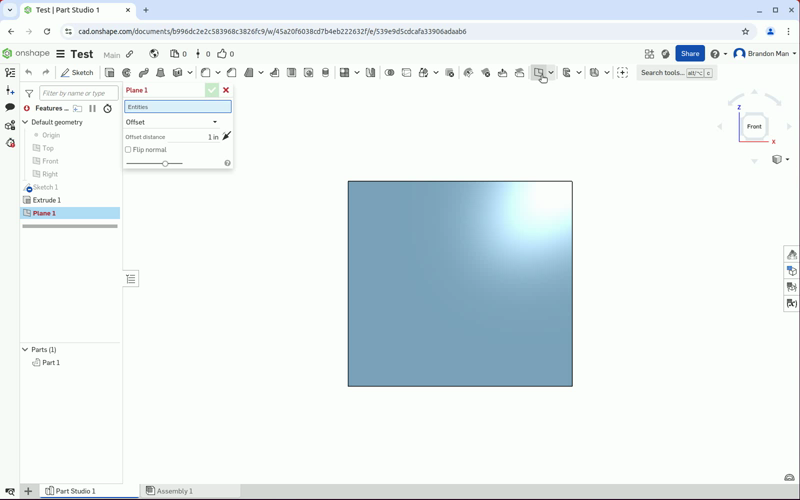
mouse_move(73, 163)
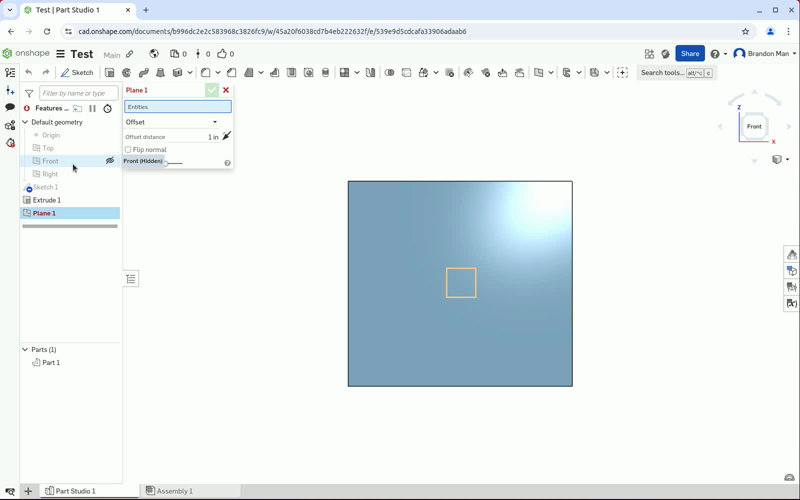
click(73, 163)
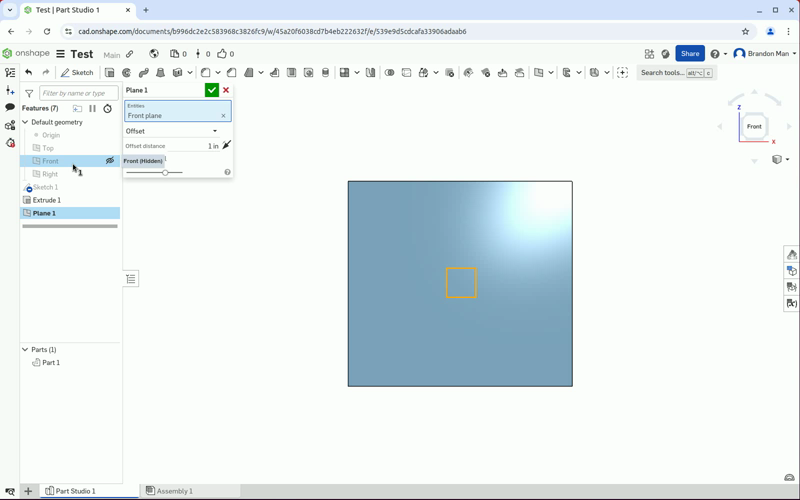
key(tab, 2)
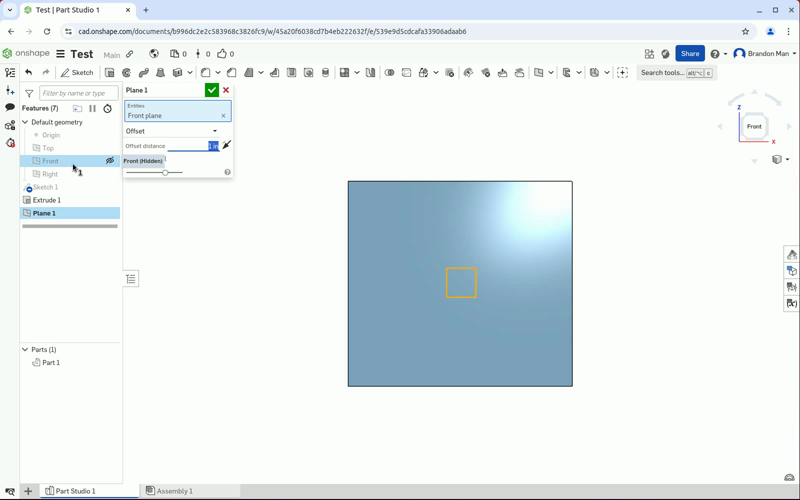
text(19.257)
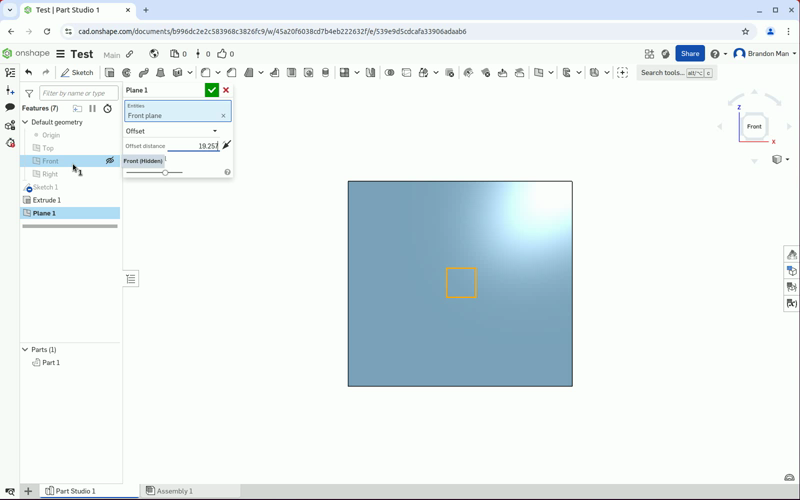
key(enter, 2)
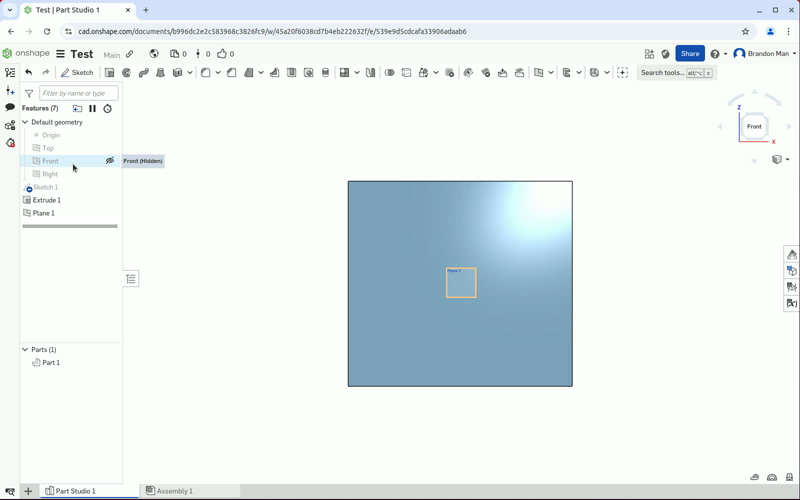
key(shift+s)
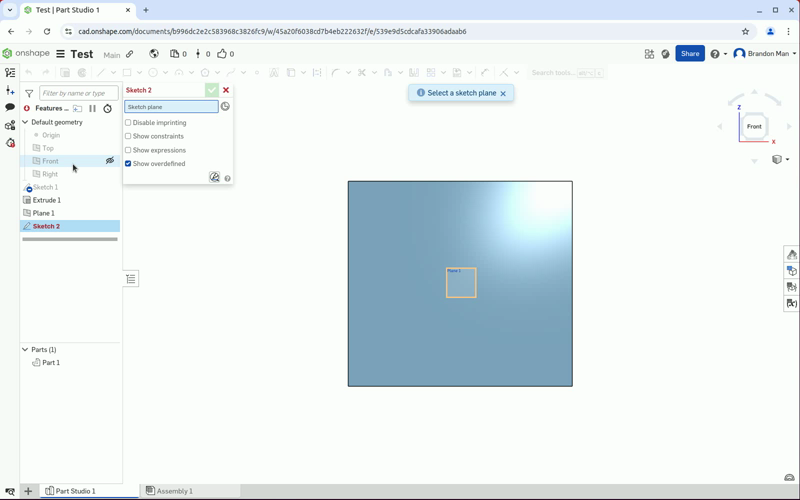
mouse_move(73, 215)
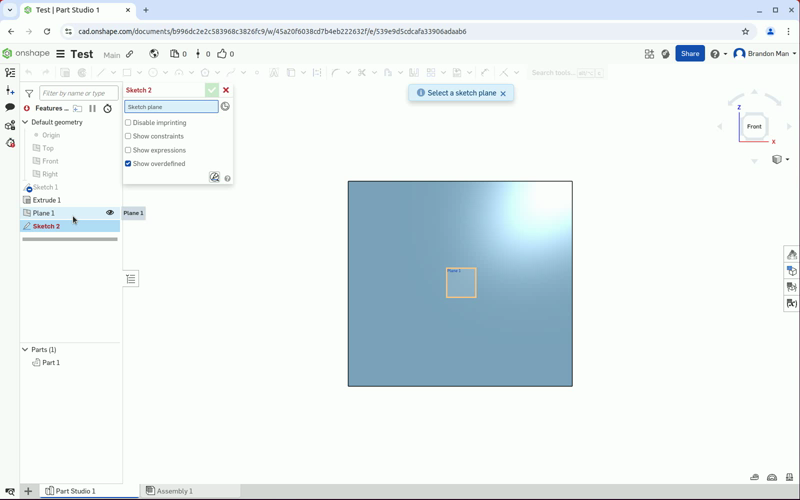
click(73, 215)
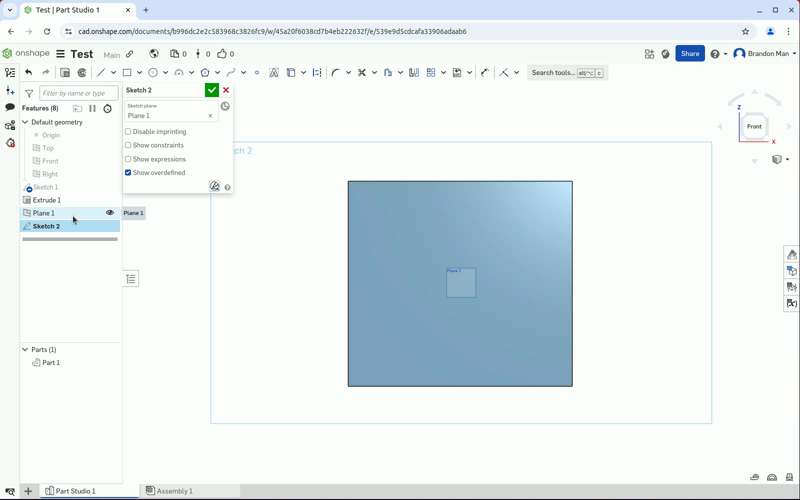
mouse_move(73, 352)
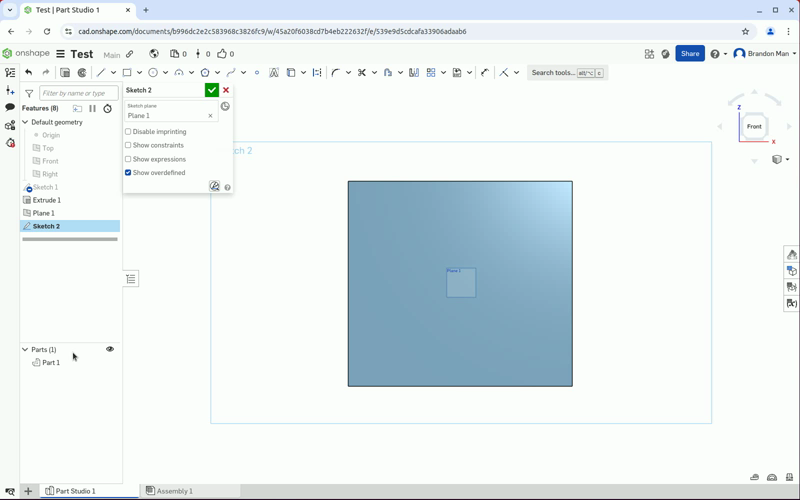
key(y)
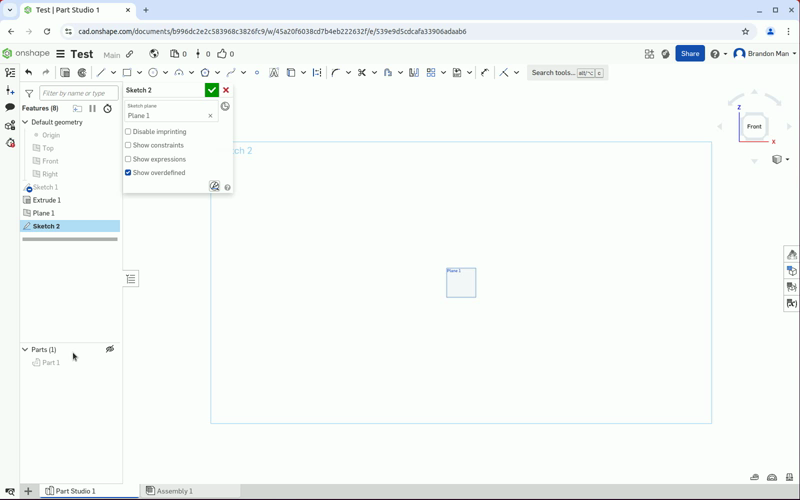
key(c)
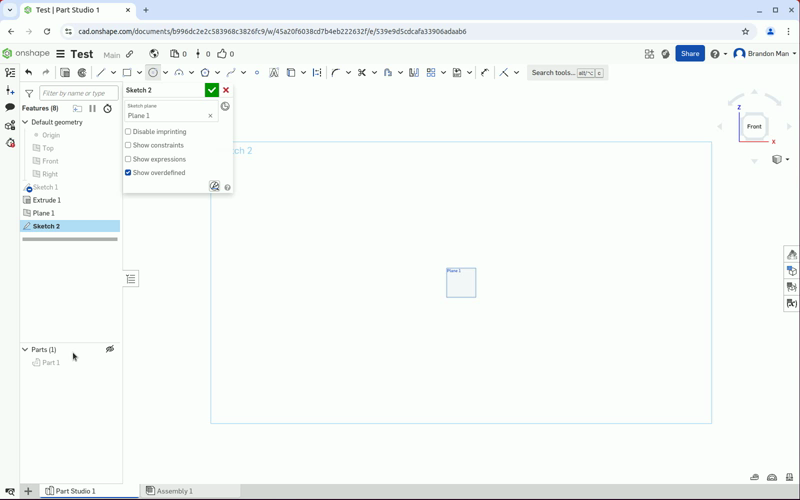
key_down(shift)
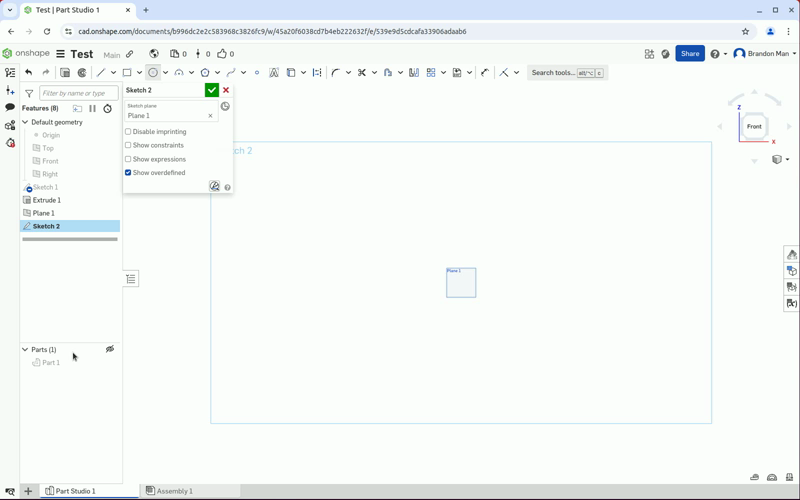
mouse_move(461, 282)
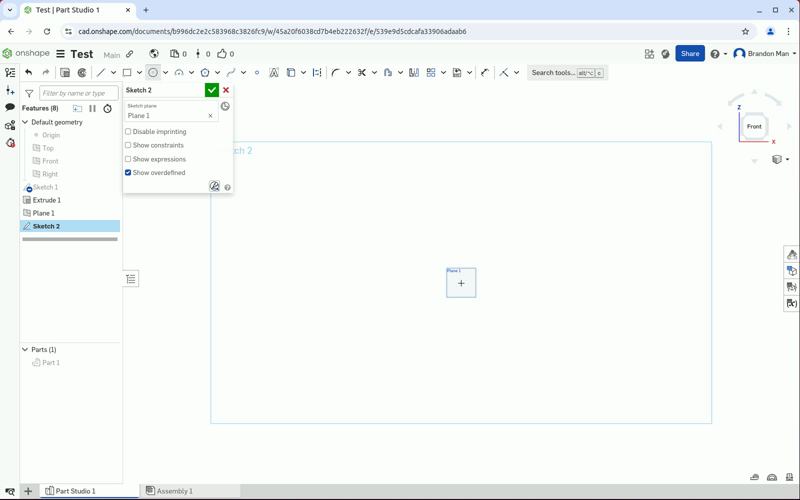
click(461, 282)
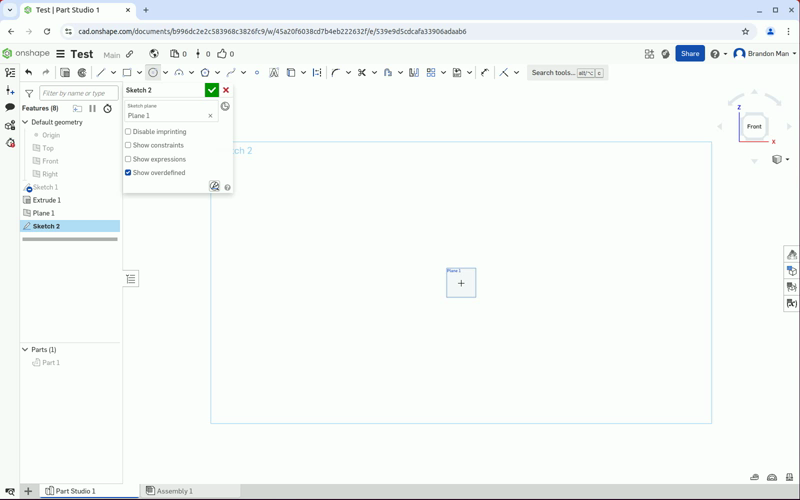
key_up(shift)
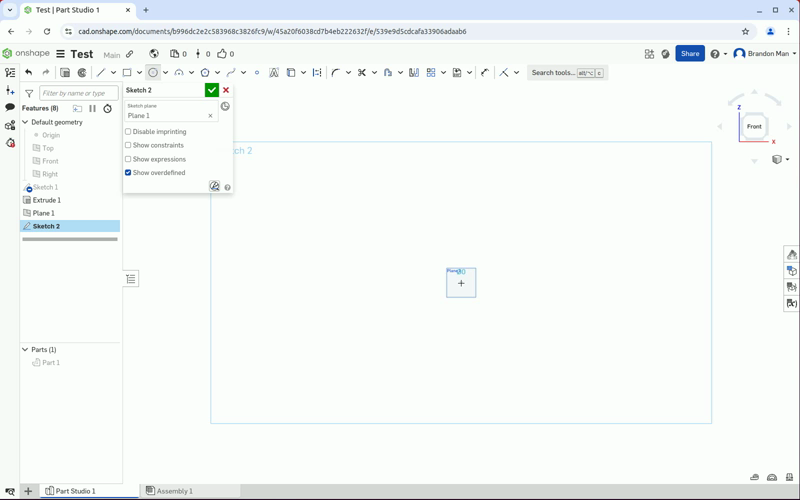
mouse_move(561, 282)
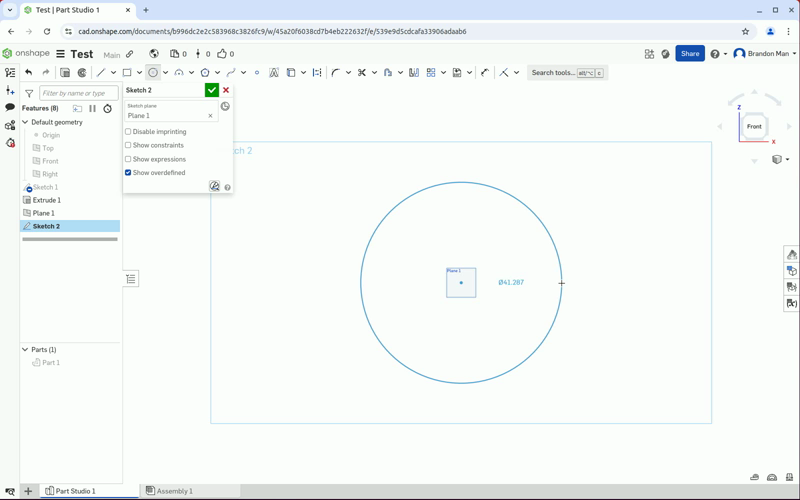
click(561, 282)
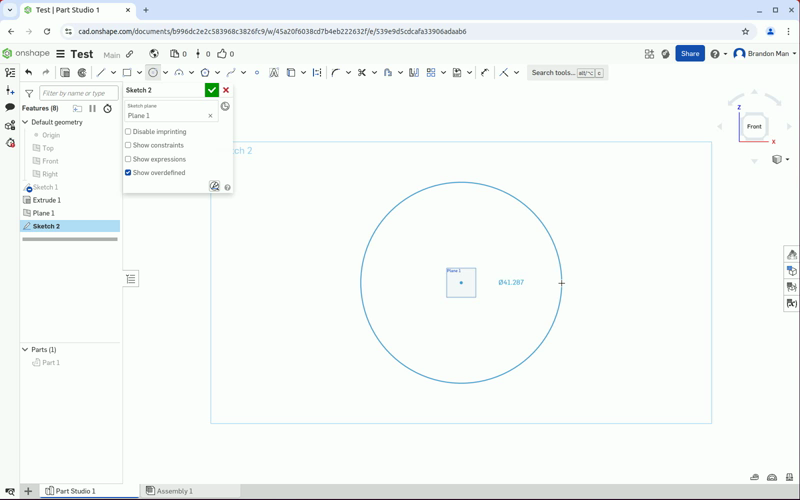
key(esc)
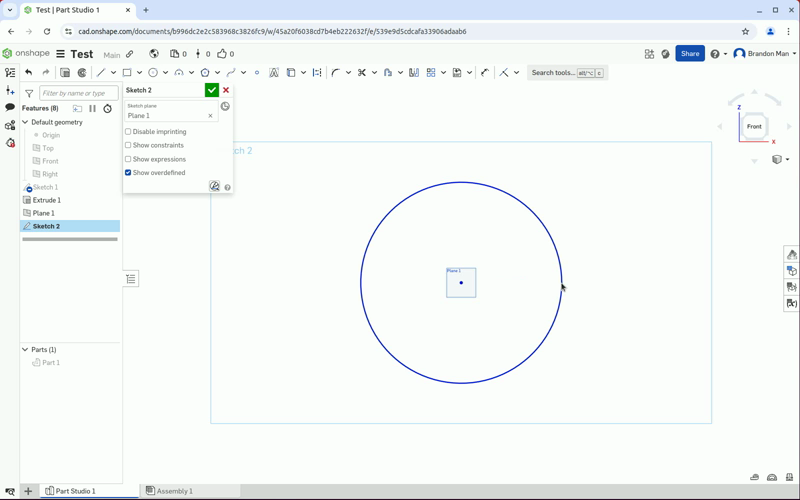
mouse_move(445, 283)
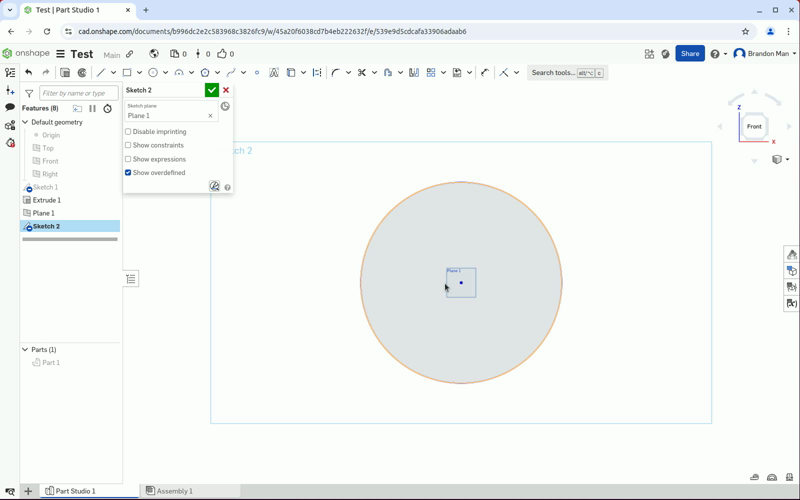
click(445, 283)
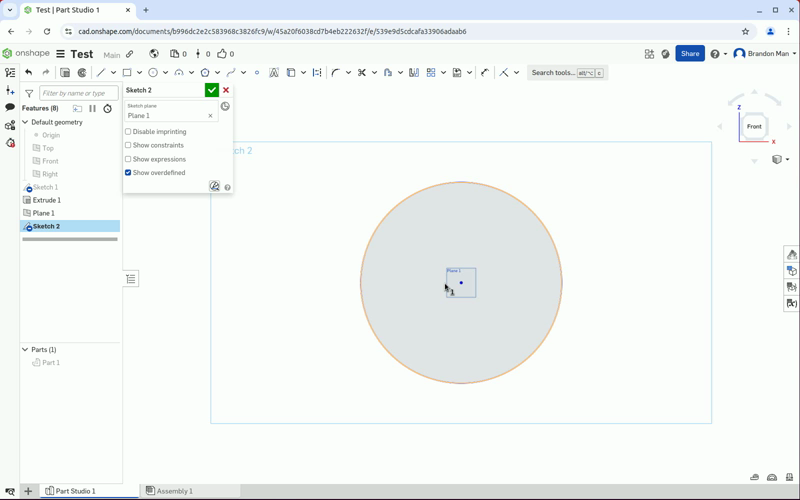
mouse_move(73, 352)
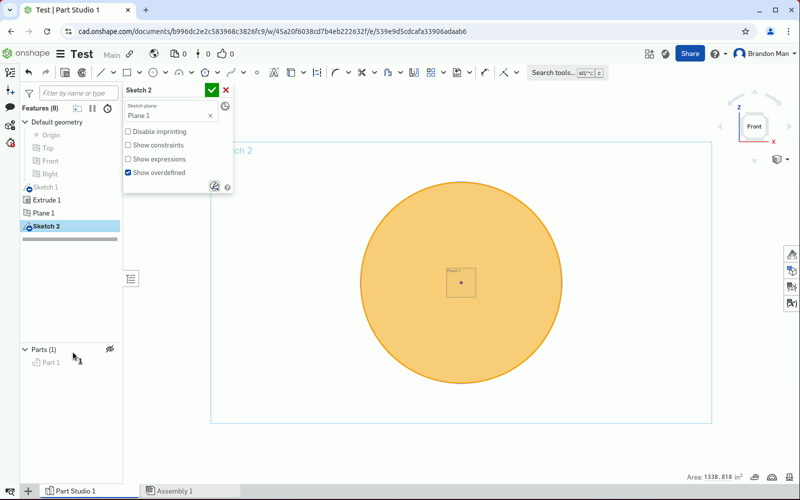
key(shift+y)
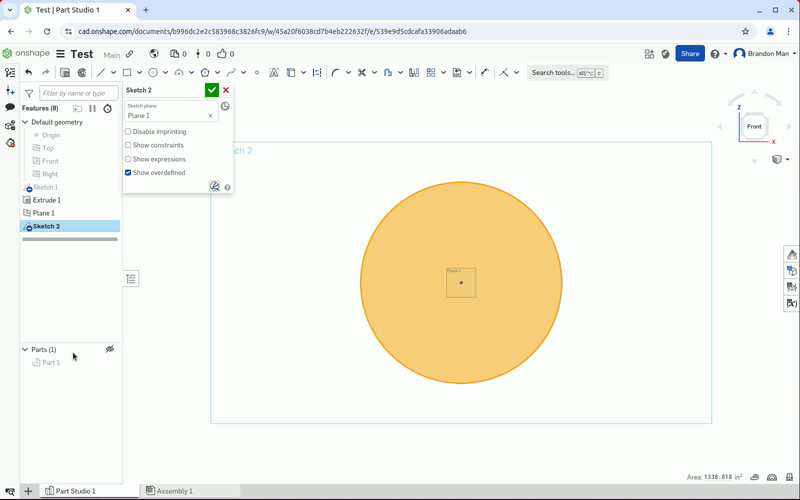
key(shift+e)
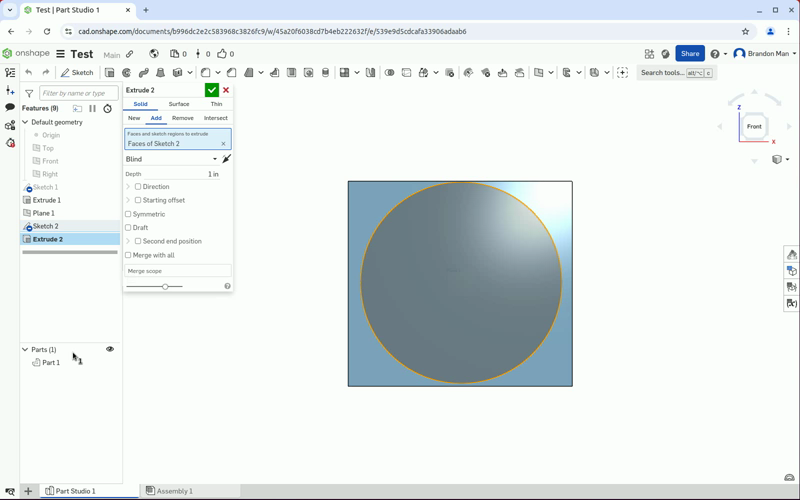
mouse_move(143, 106)
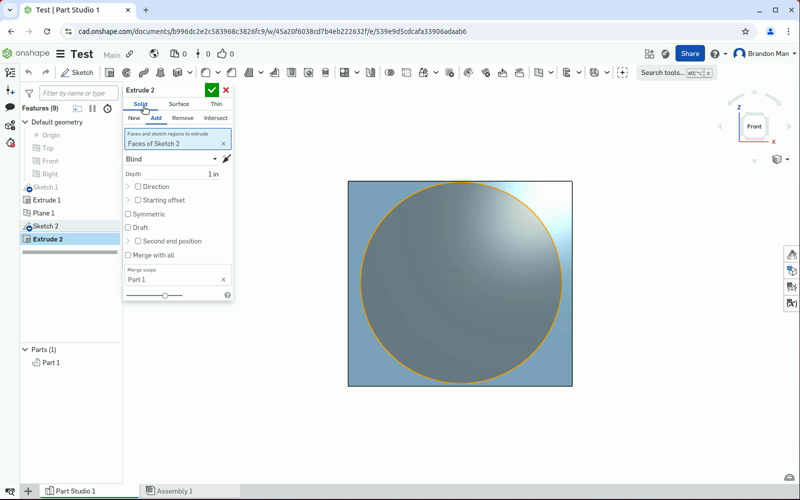
click(143, 106)
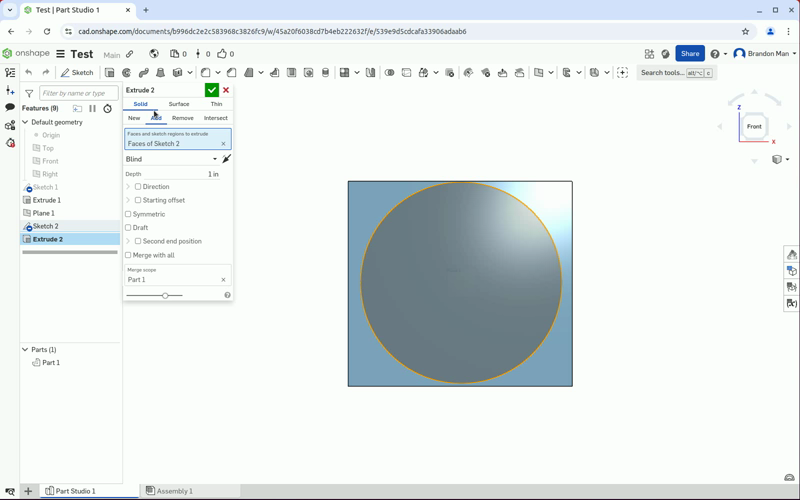
mouse_move(186, 120)
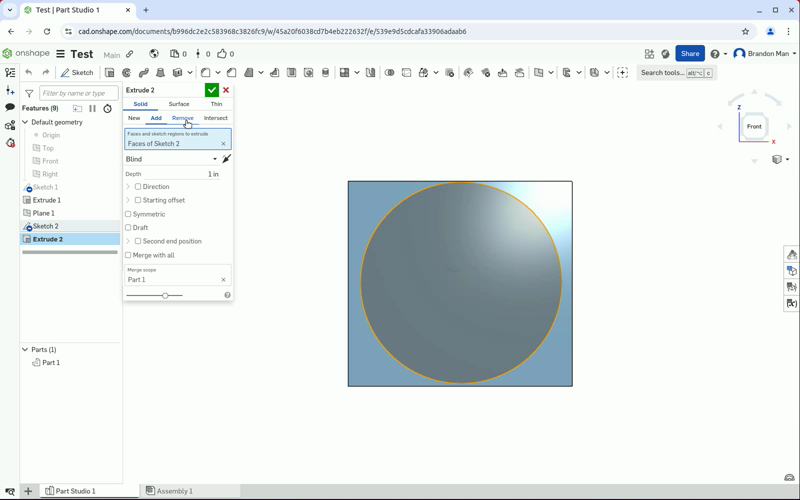
click(186, 120)
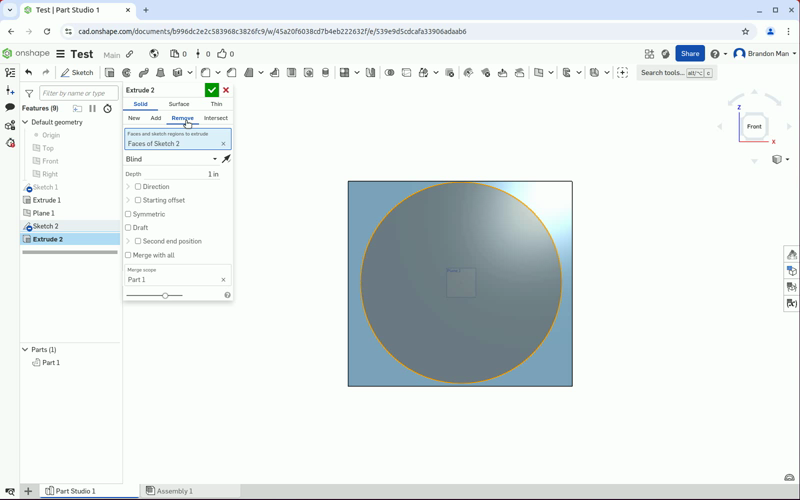
key(tab, 4)
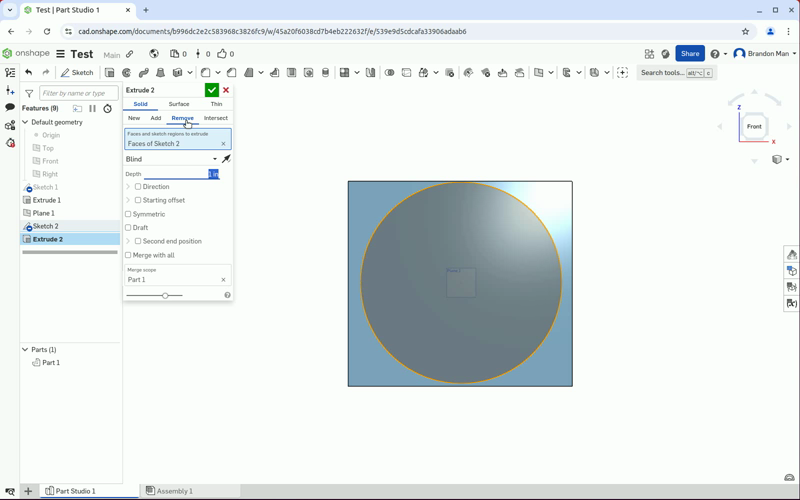
text(30.811)
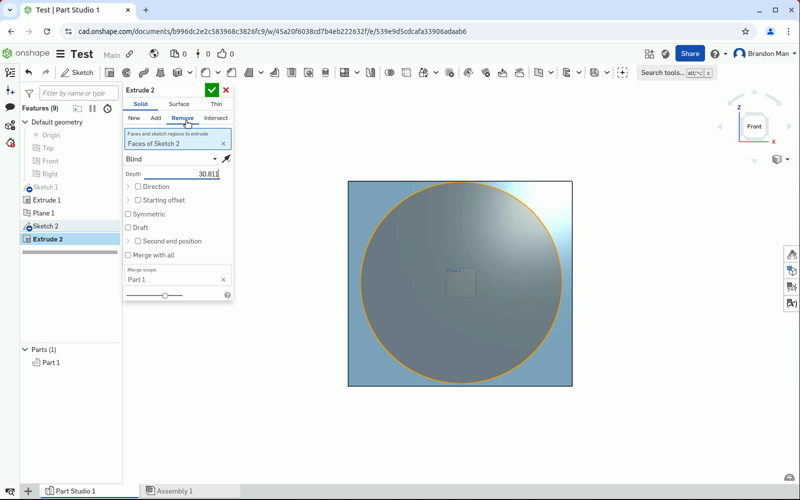
key(tab, 6)
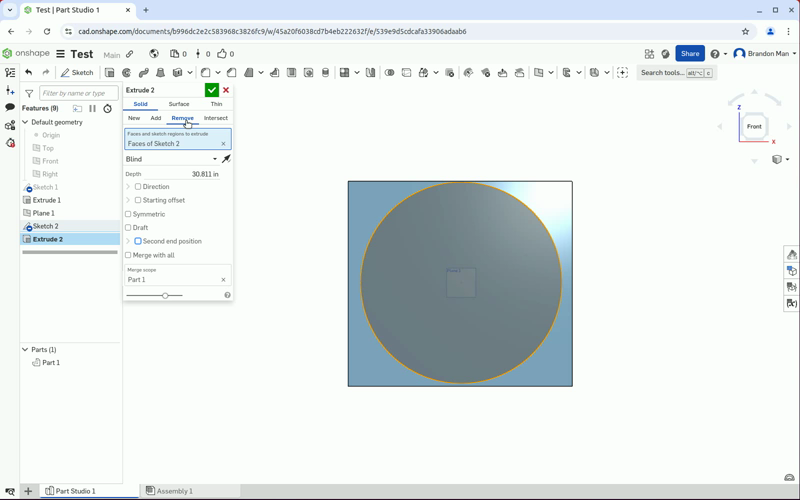
key(space)
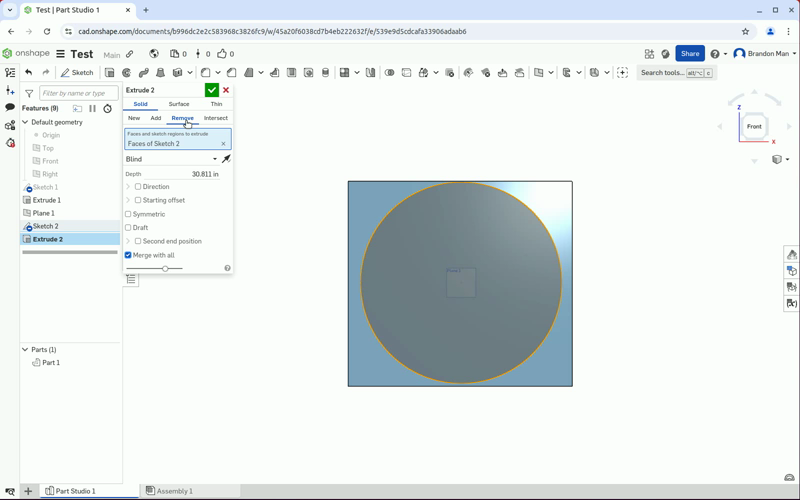
key(enter)
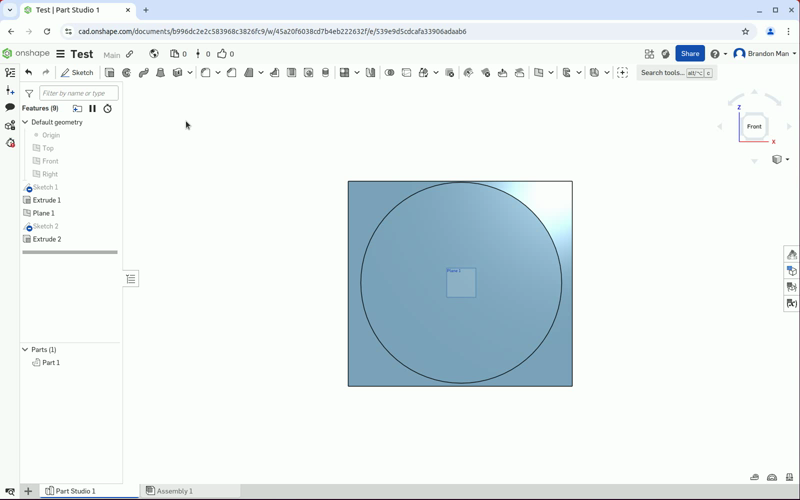
key(shift+h)
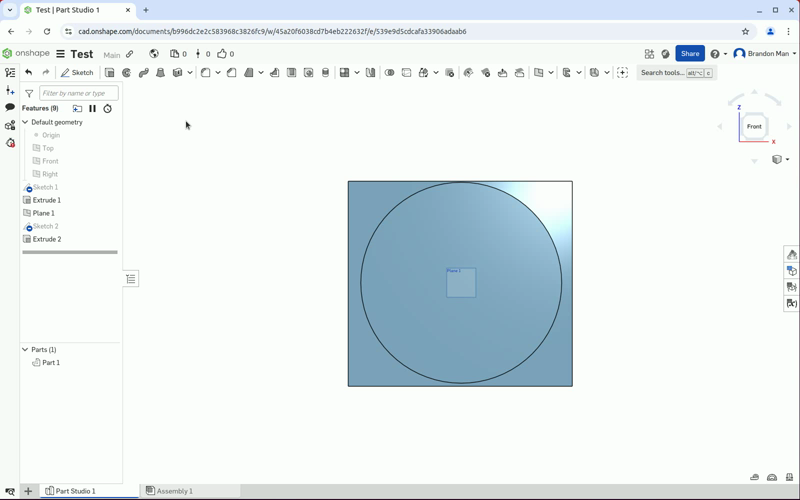
key(shift+h)
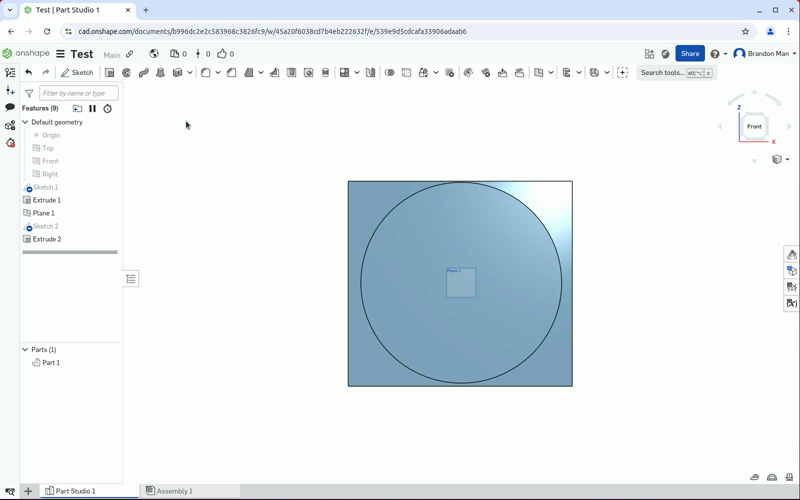
mouse_move(73, 189)
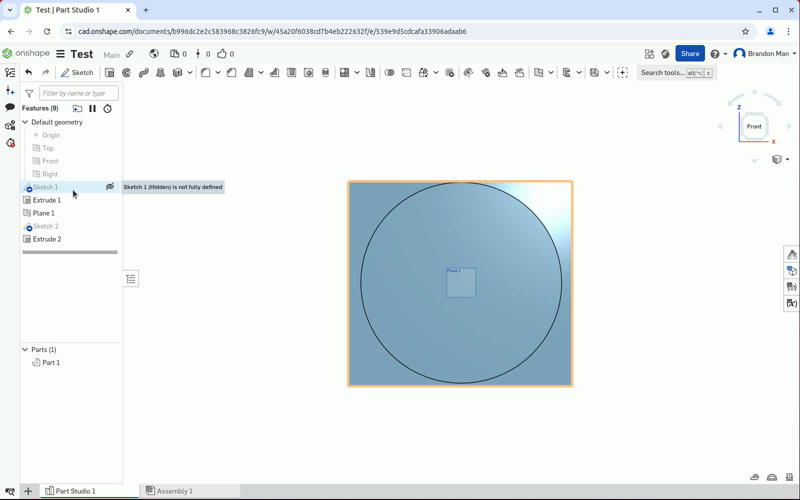
click(73, 189)
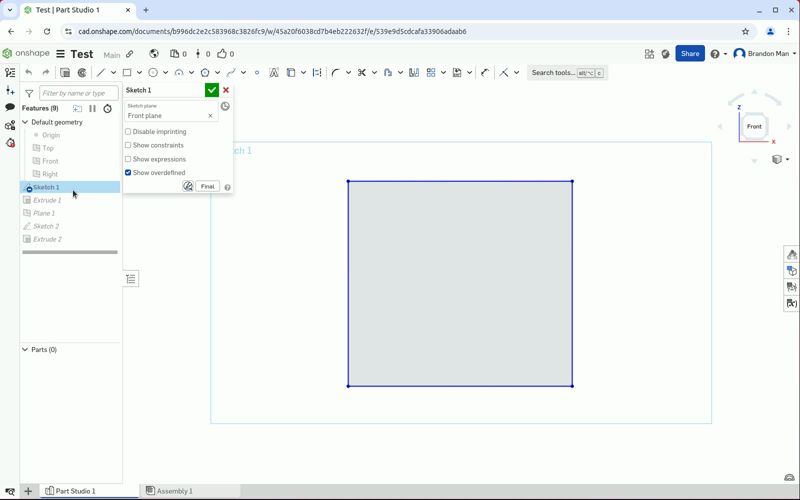
mouse_move(229, 92)
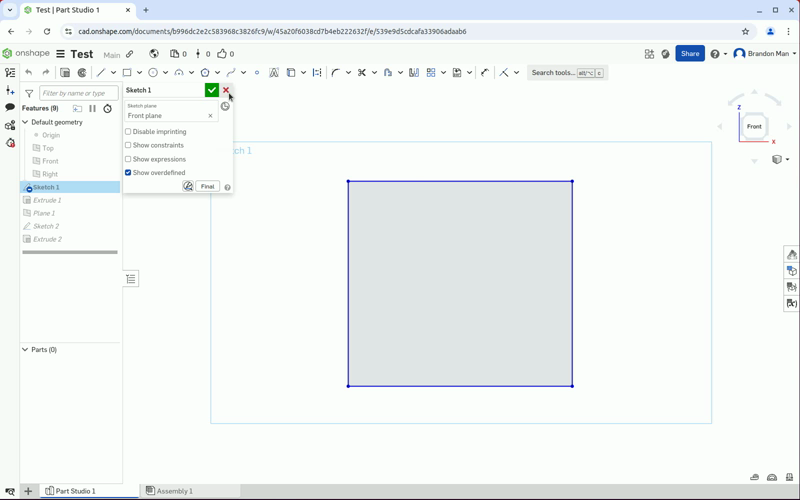
click(229, 92)
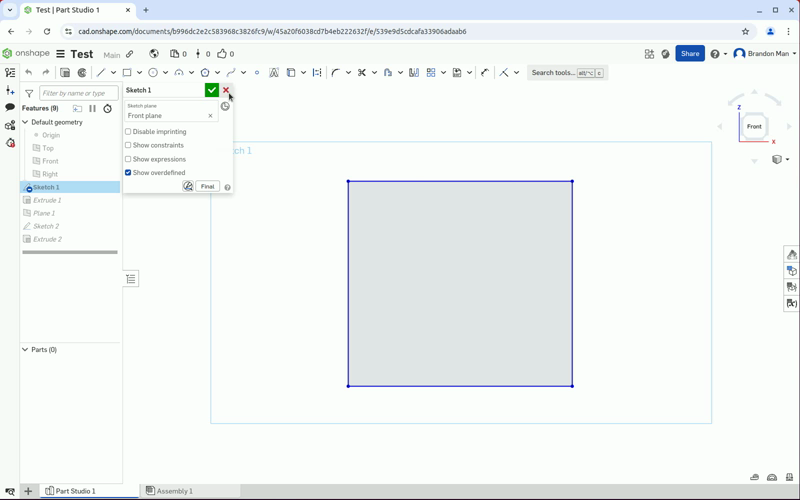
key(shift+s)
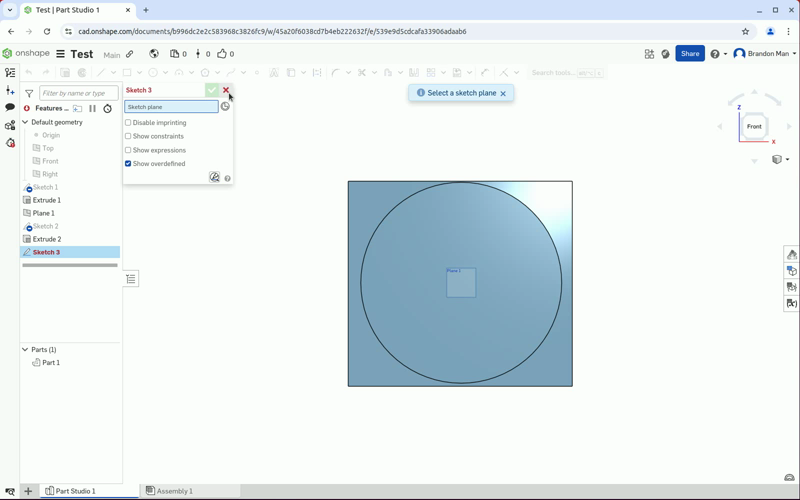
mouse_move(73, 163)
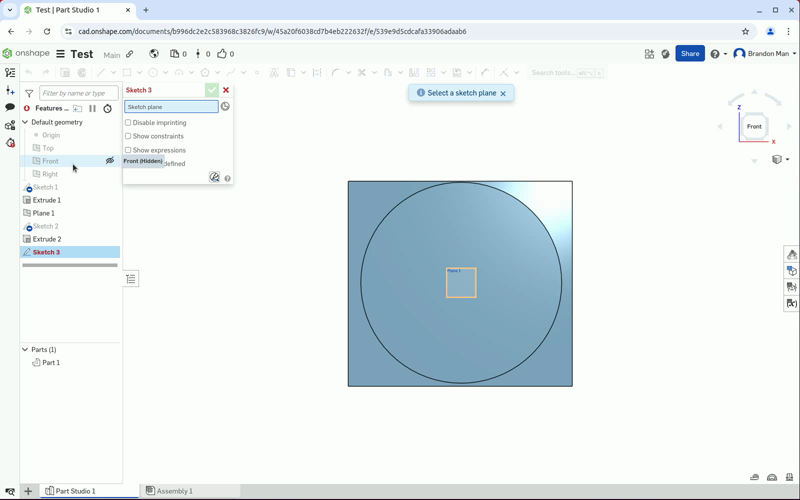
click(73, 163)
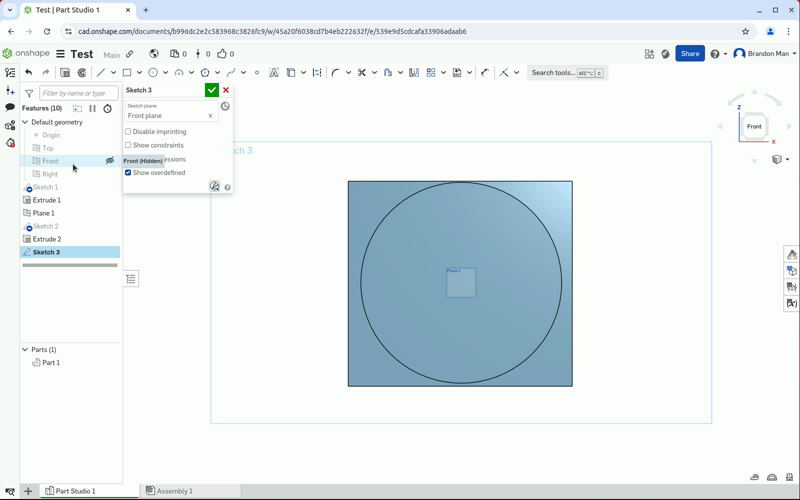
mouse_move(73, 352)
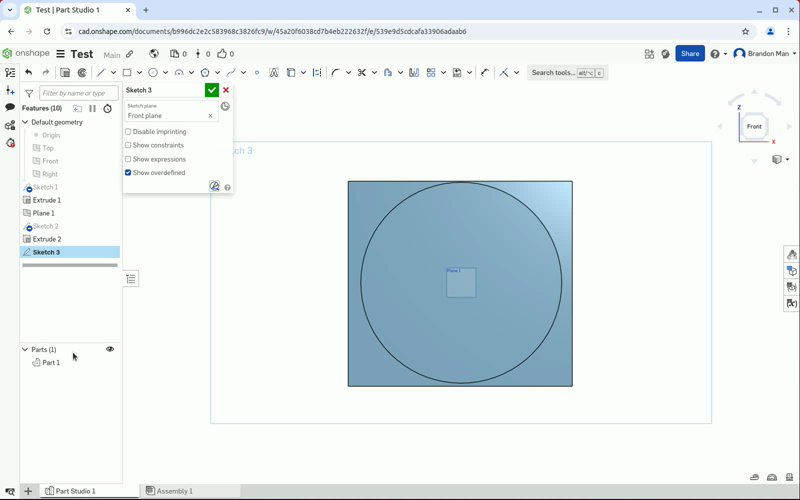
key(y)
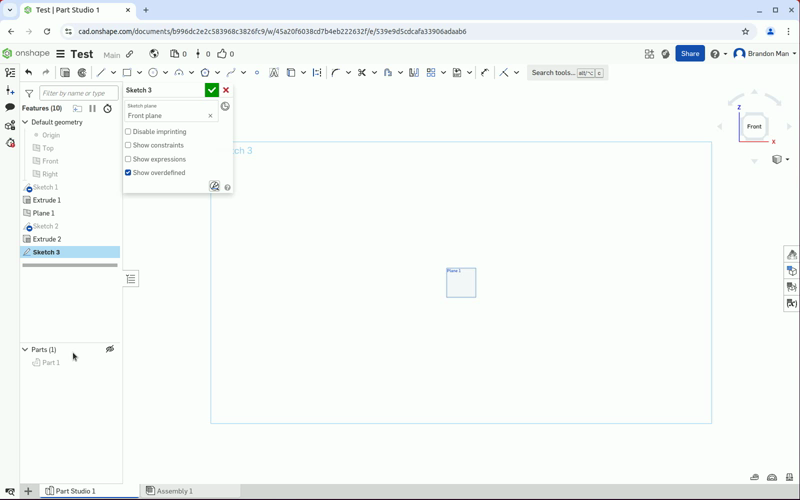
key(l)
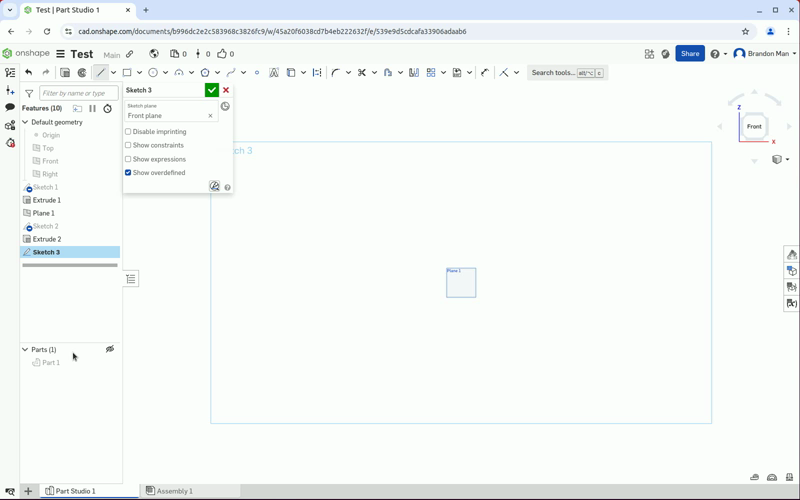
key_down(shift)
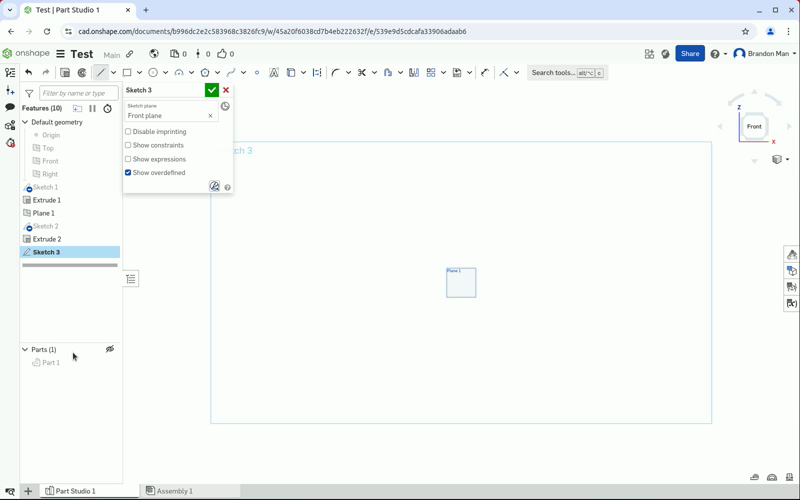
mouse_move(310, 282)
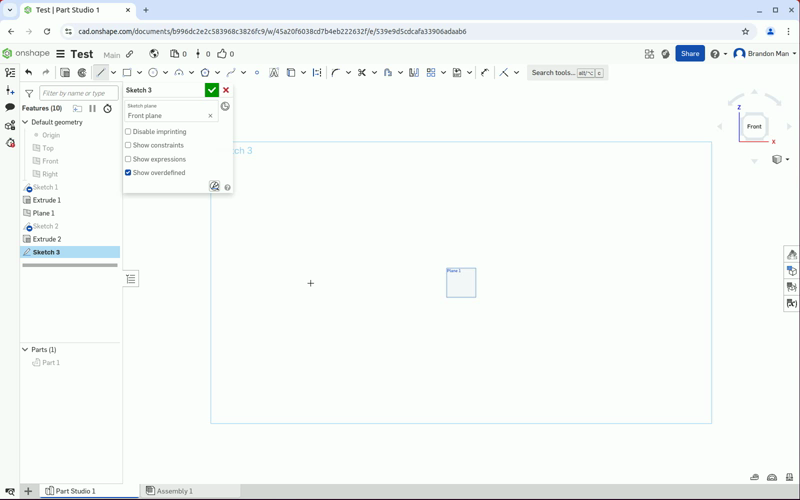
click(310, 282)
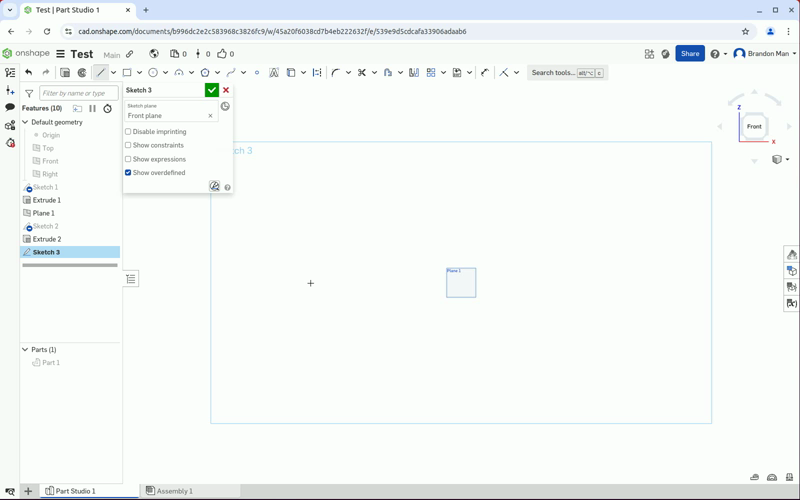
key_up(shift)
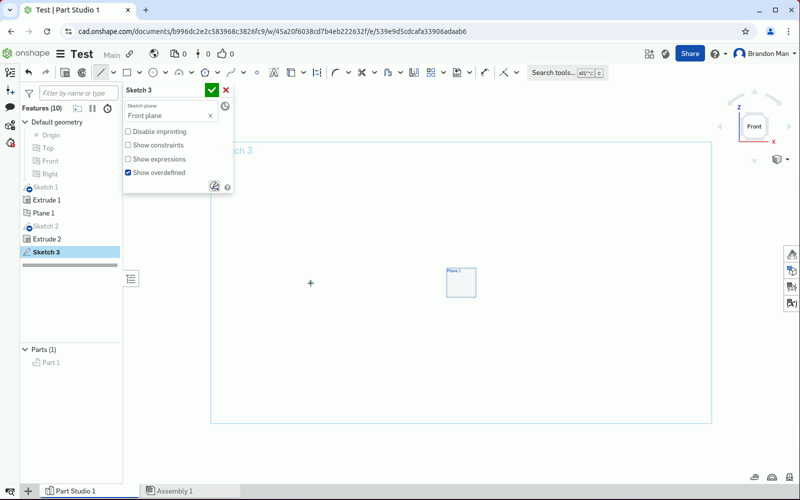
key_down(shift)
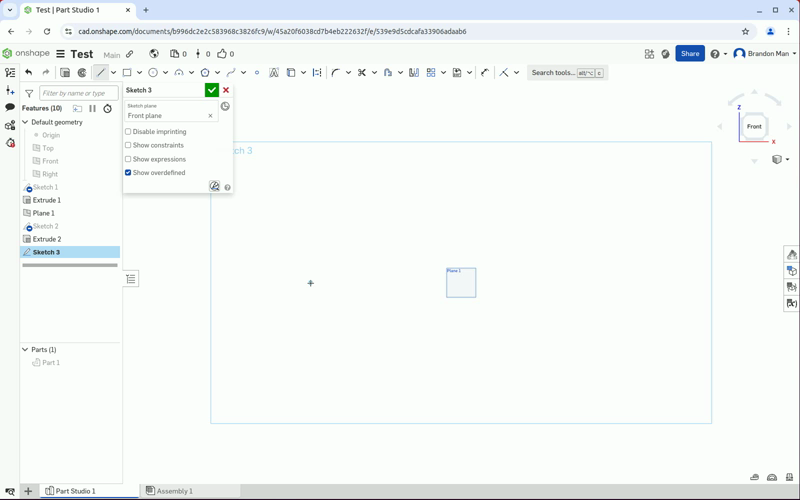
mouse_move(589, 282)
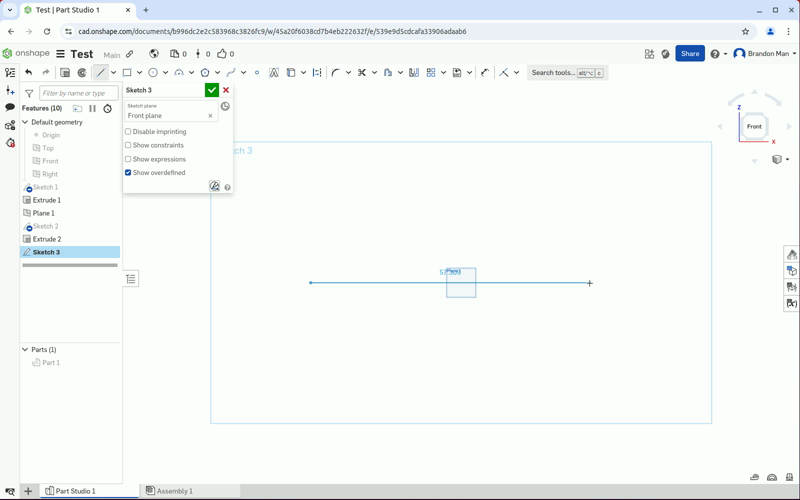
click(589, 282)
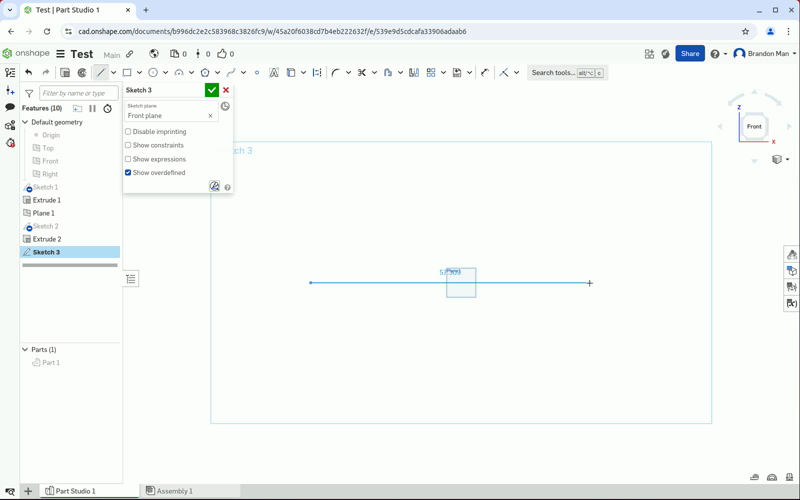
key_up(shift)
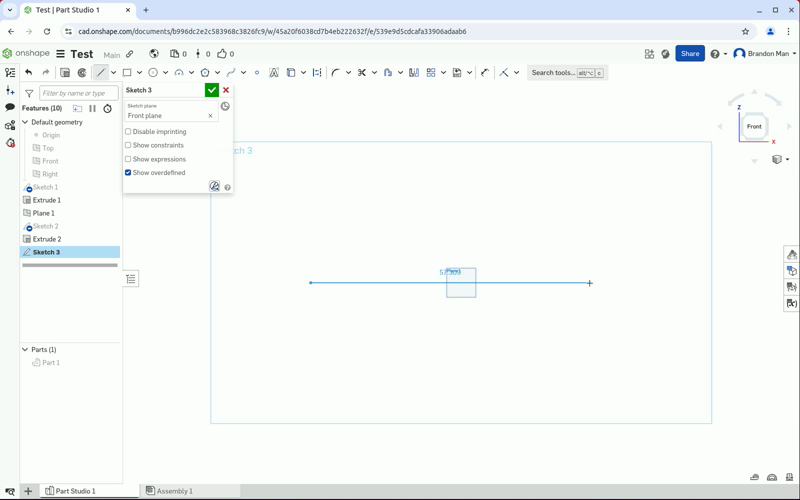
key_down(shift)
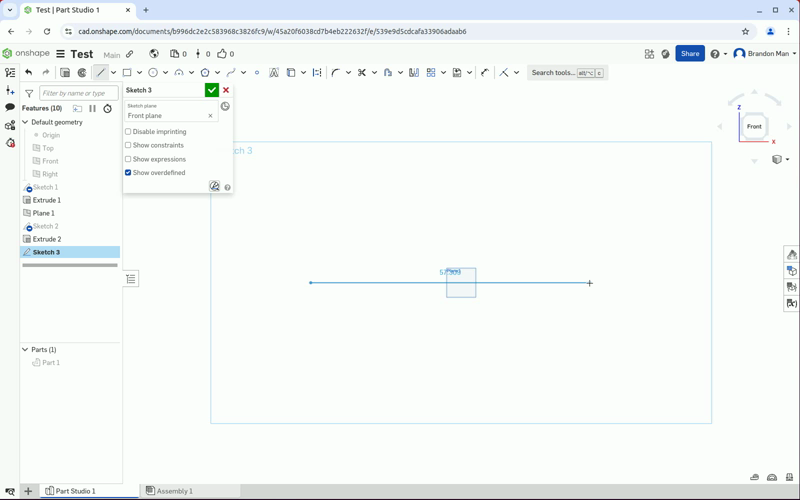
mouse_move(589, 145)
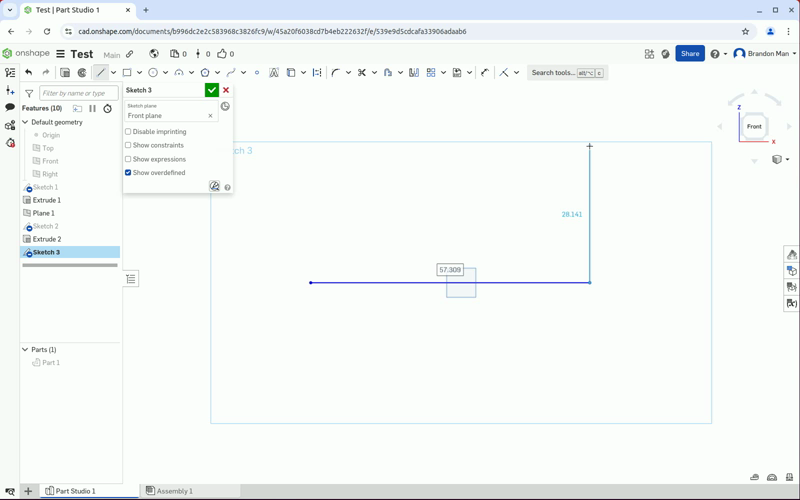
click(589, 145)
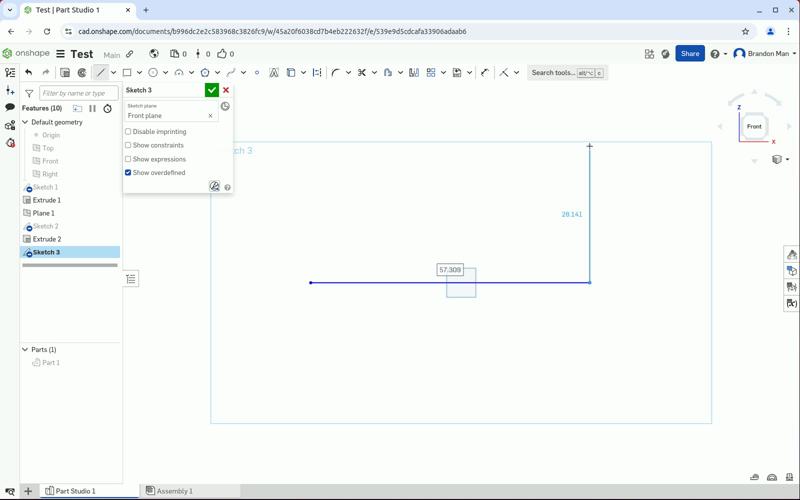
key_up(shift)
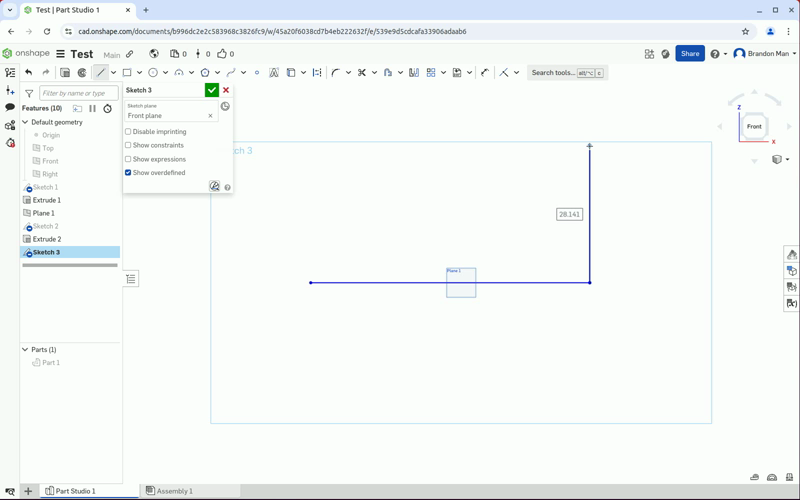
key_down(shift)
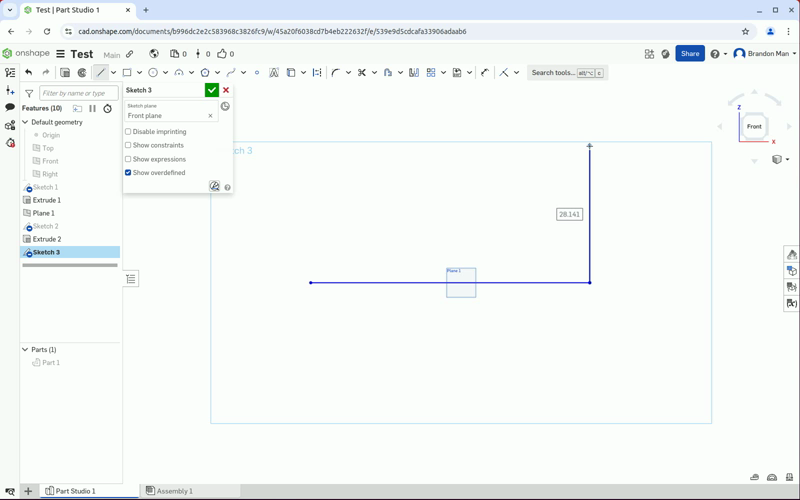
mouse_move(310, 145)
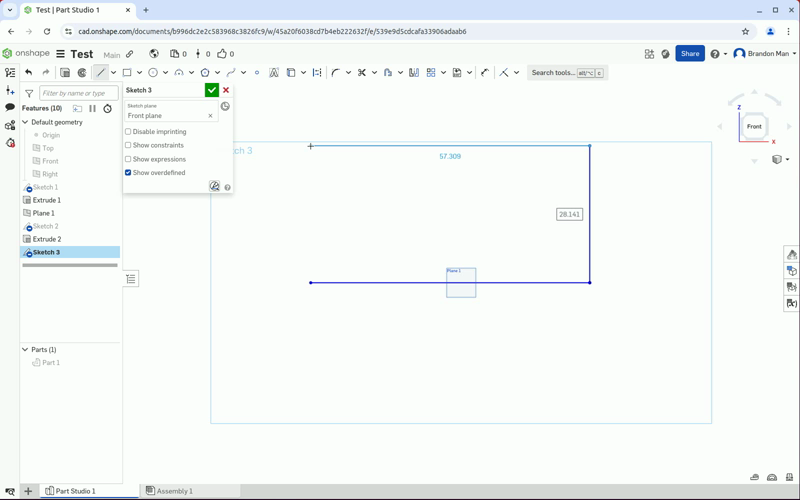
click(310, 145)
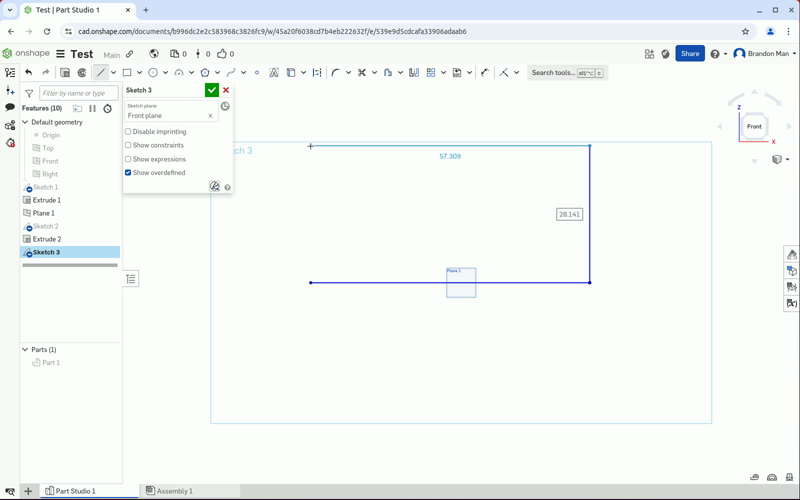
key_up(shift)
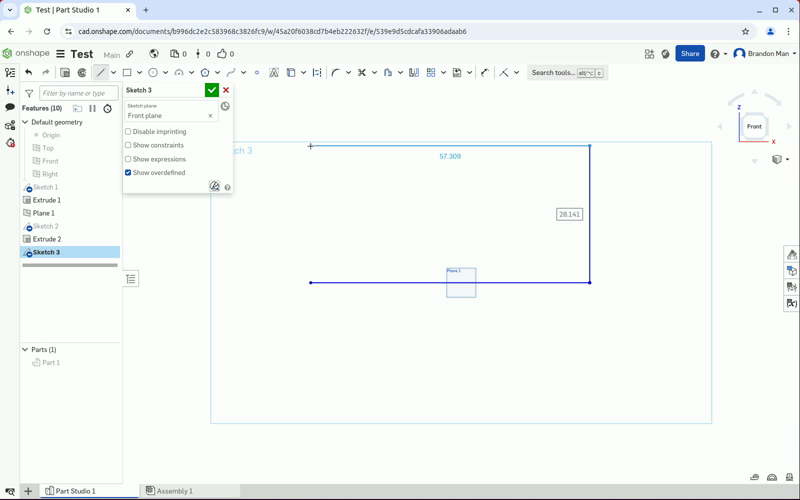
key_down(shift)
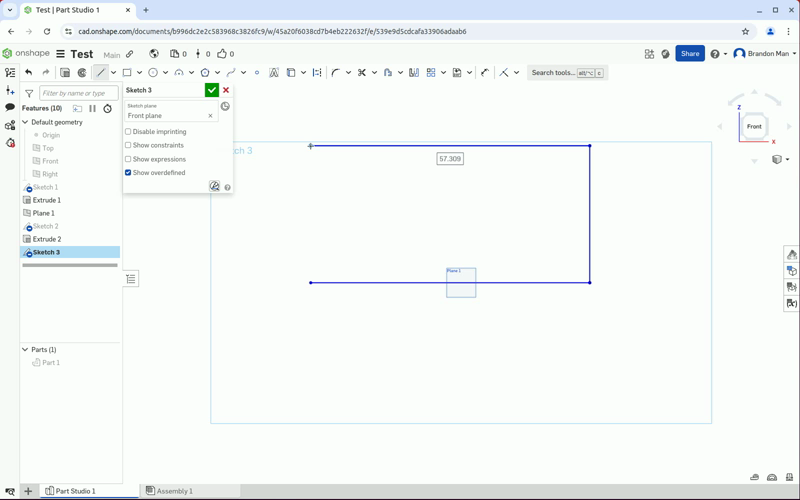
mouse_move(310, 282)
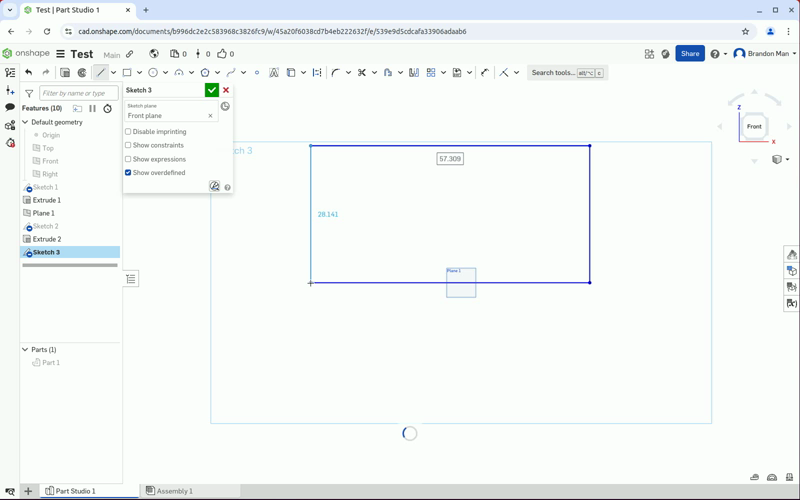
key_up(shift)
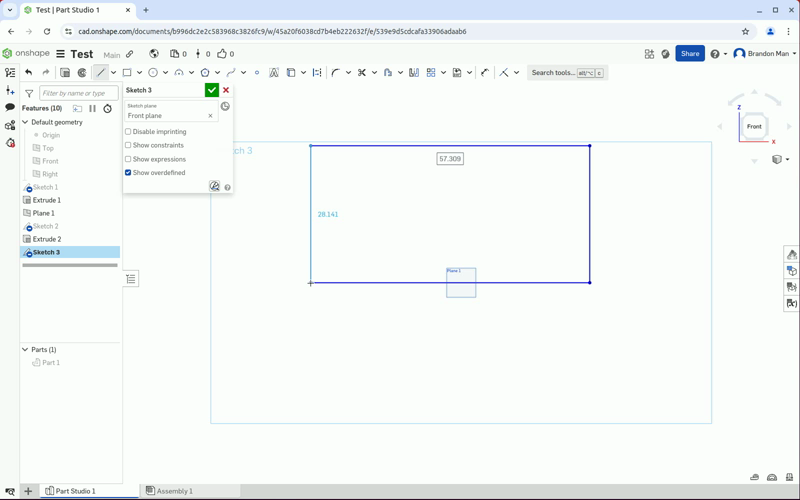
click(310, 282)
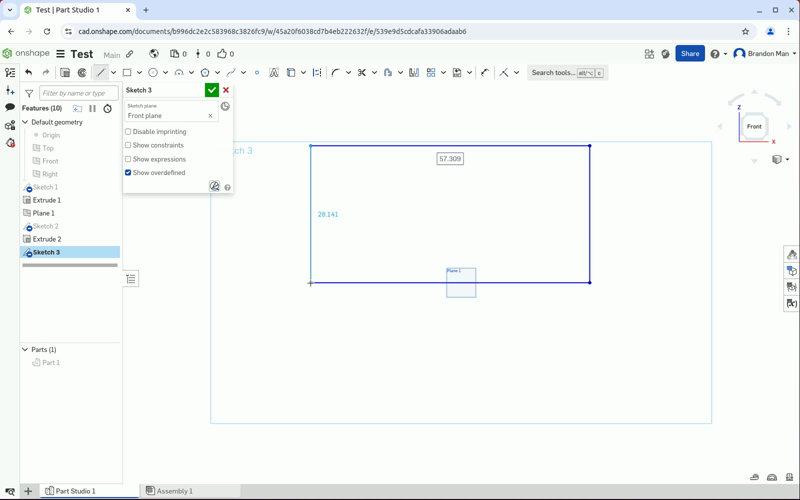
key(esc)
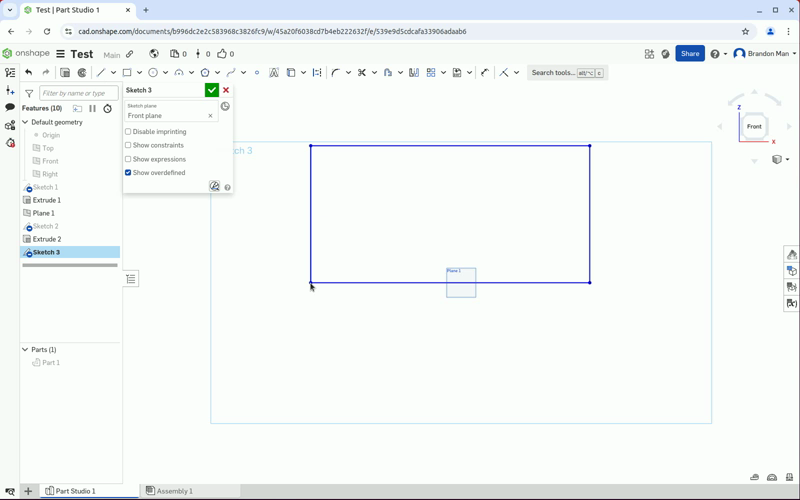
mouse_move(505, 231)
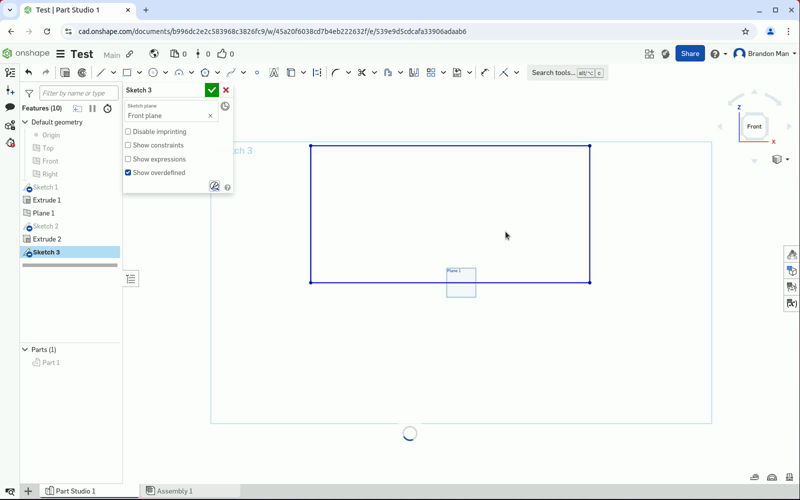
click(505, 231)
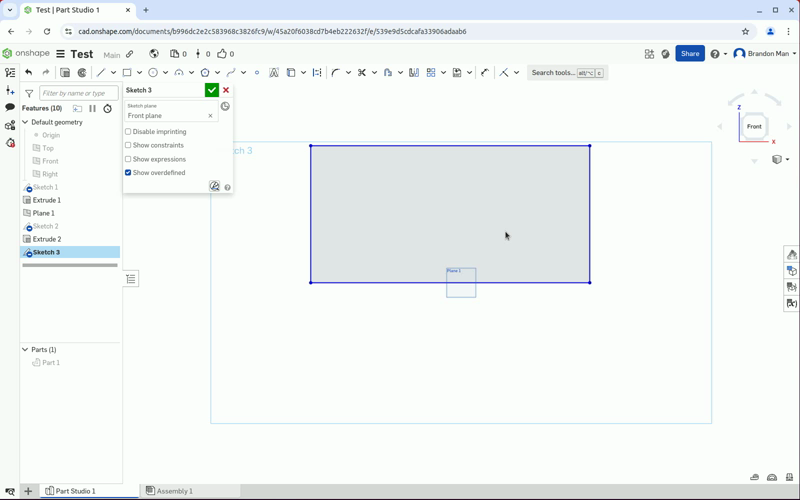
mouse_move(73, 352)
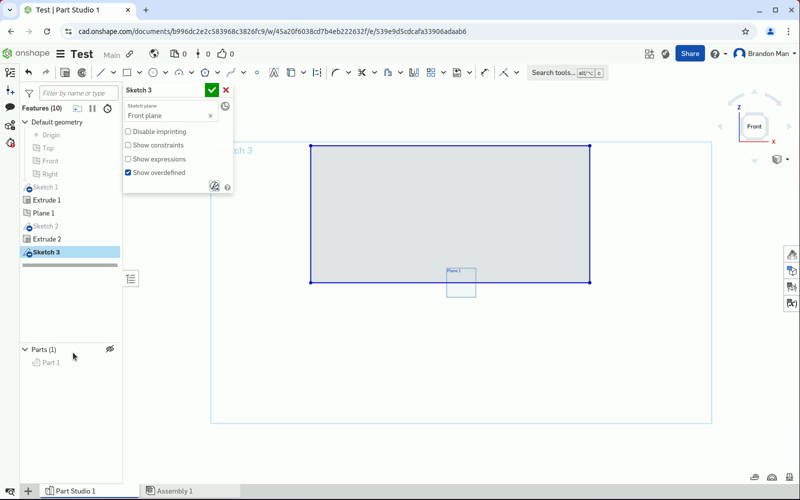
key(shift+y)
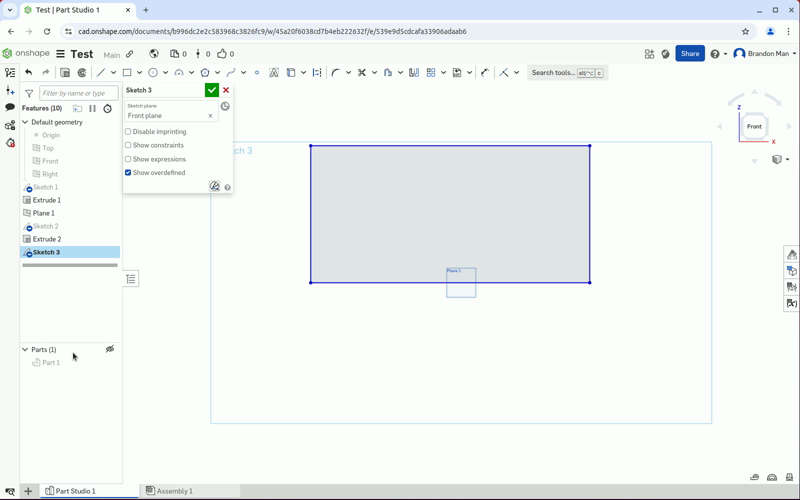
key(shift+e)
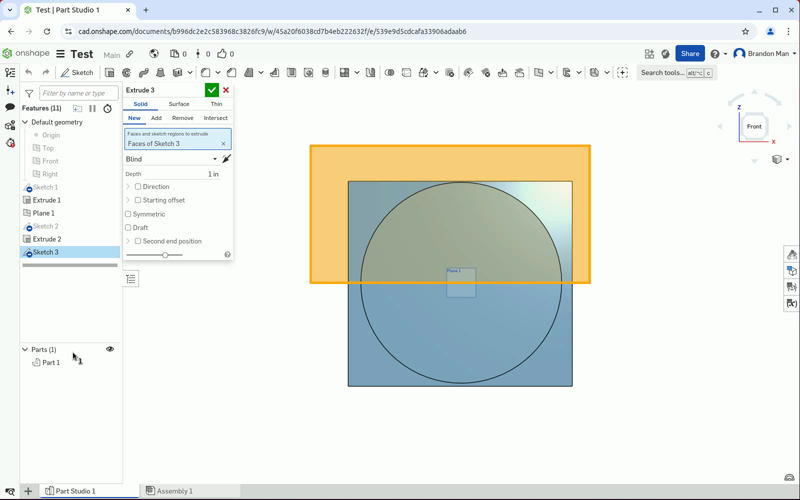
mouse_move(143, 106)
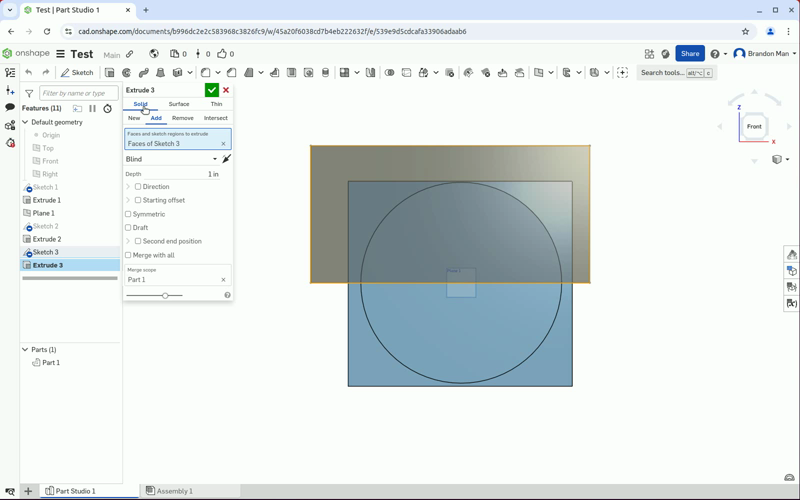
click(143, 106)
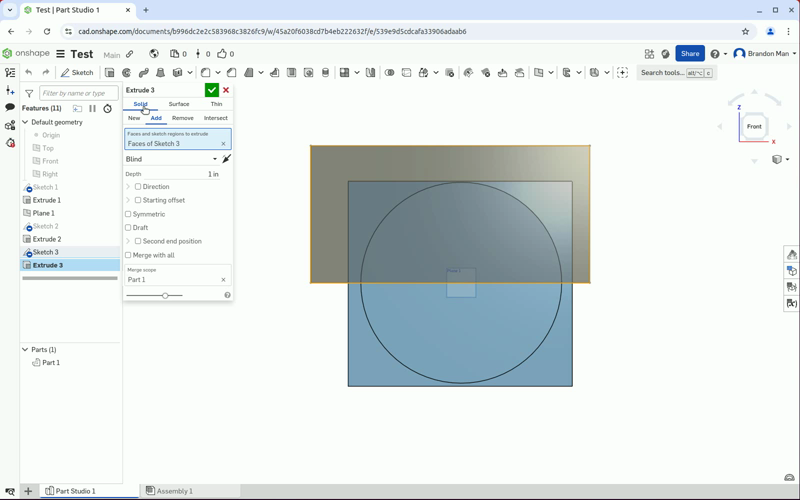
mouse_move(186, 120)
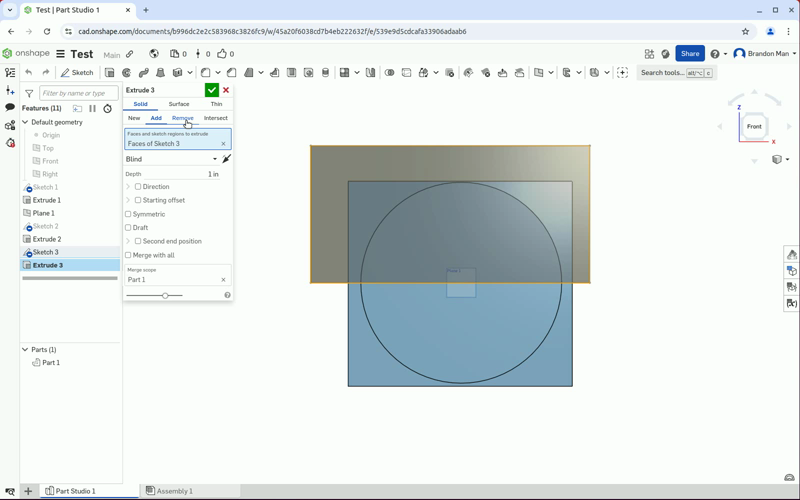
click(186, 120)
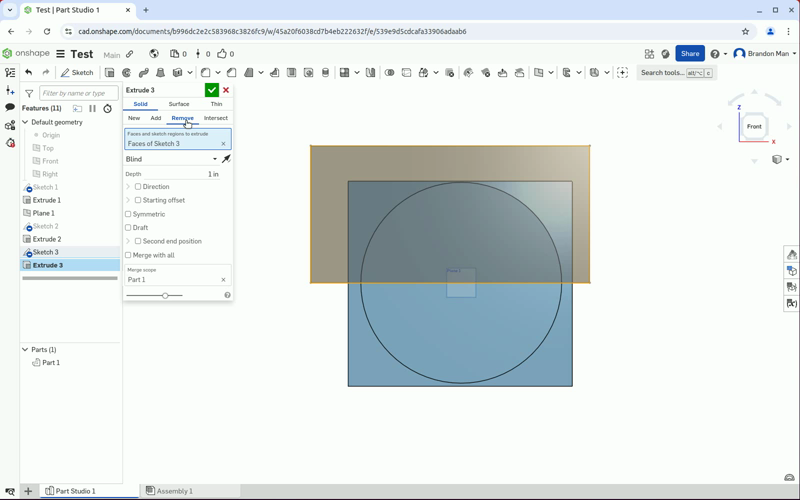
key(tab, 4)
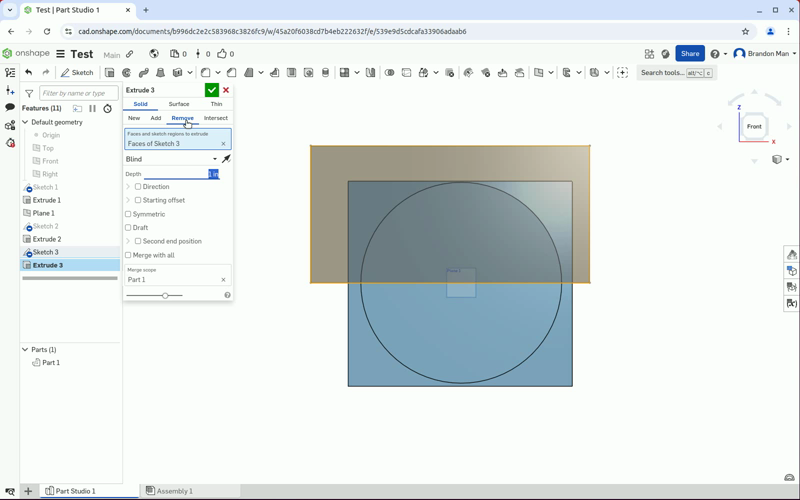
text(-38.514)
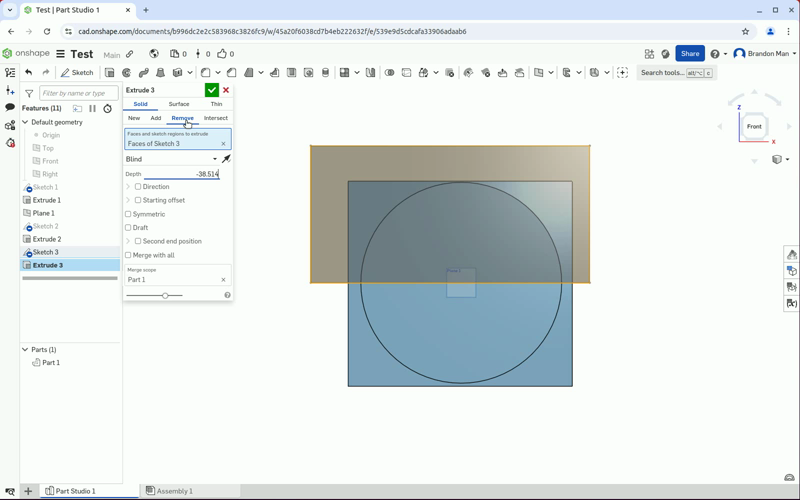
key(tab, 3)
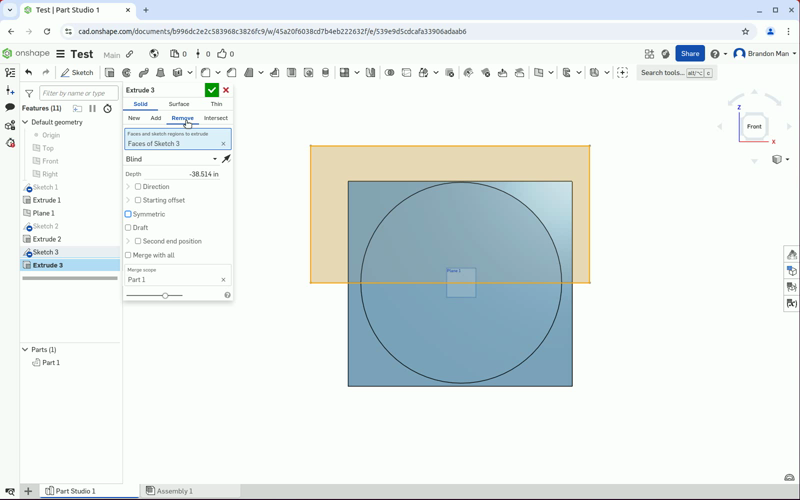
key(space)
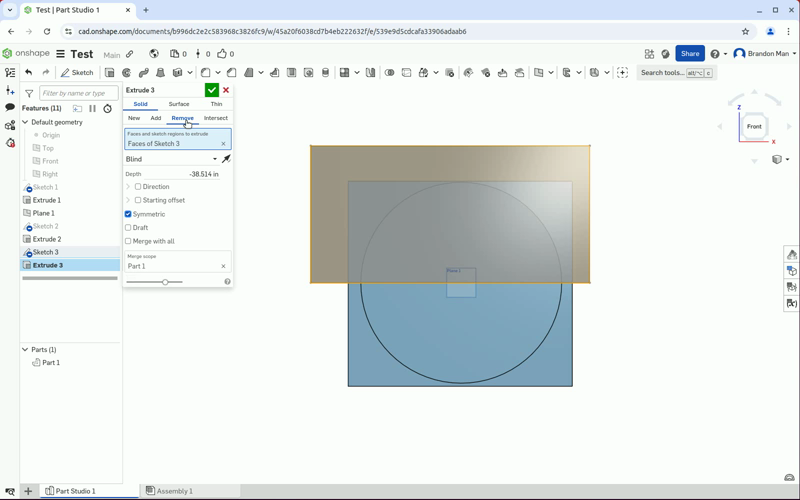
key(tab, 2)
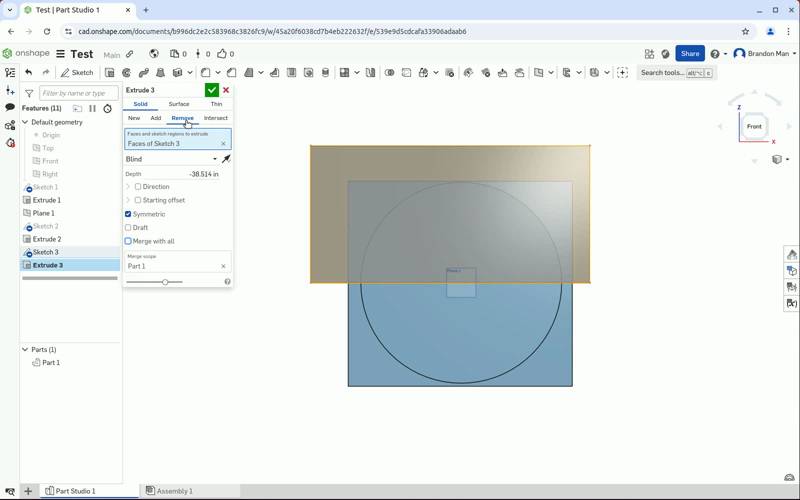
key(space)
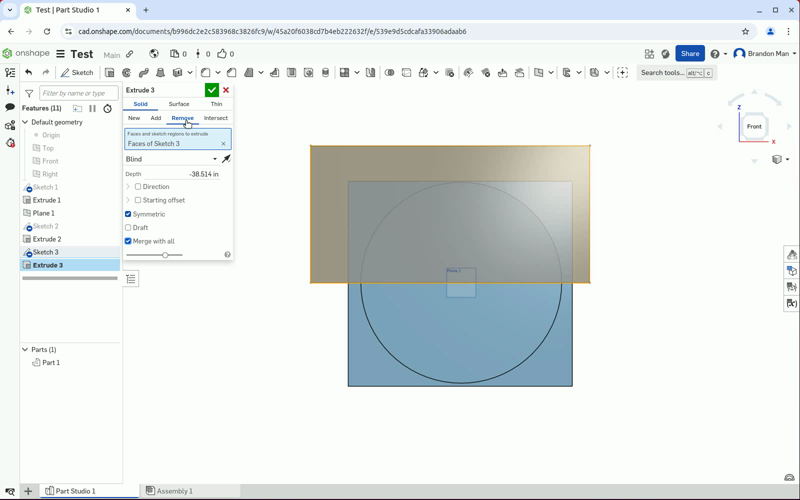
key(enter)
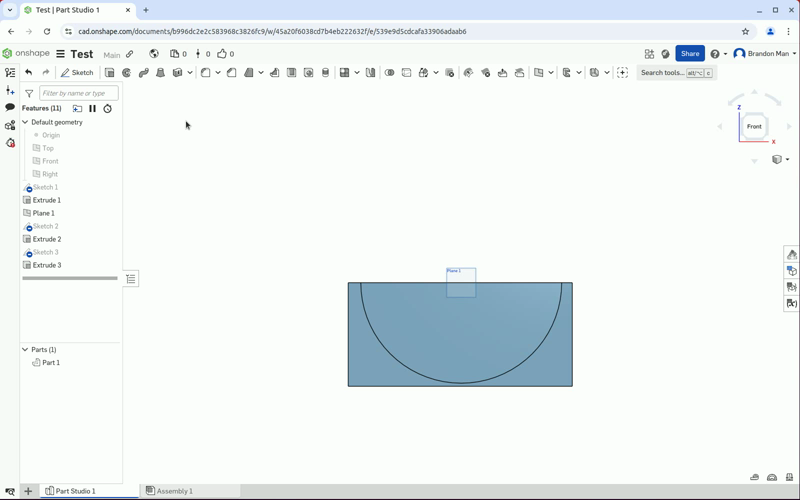
key(shift+h)
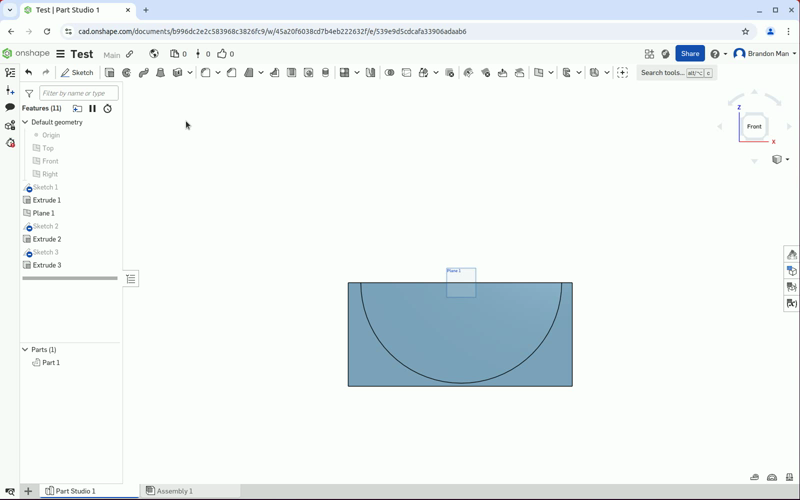
key(shift+h)
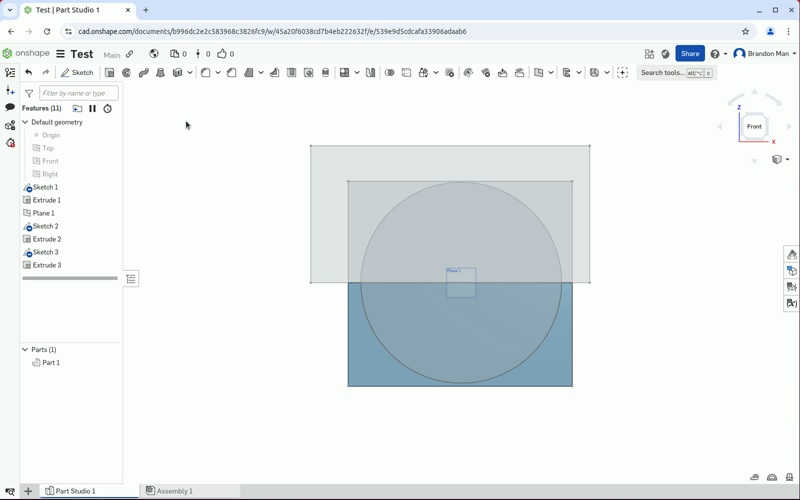
key(shift+7)
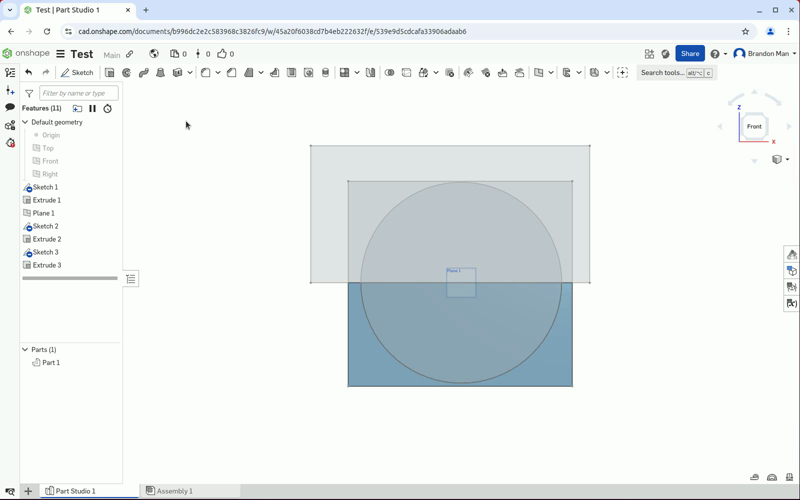
key(left, 2)
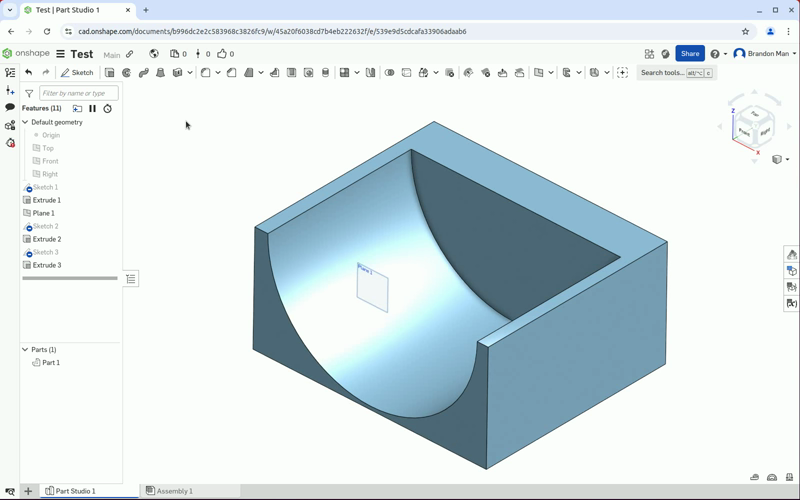
key(down, 2)
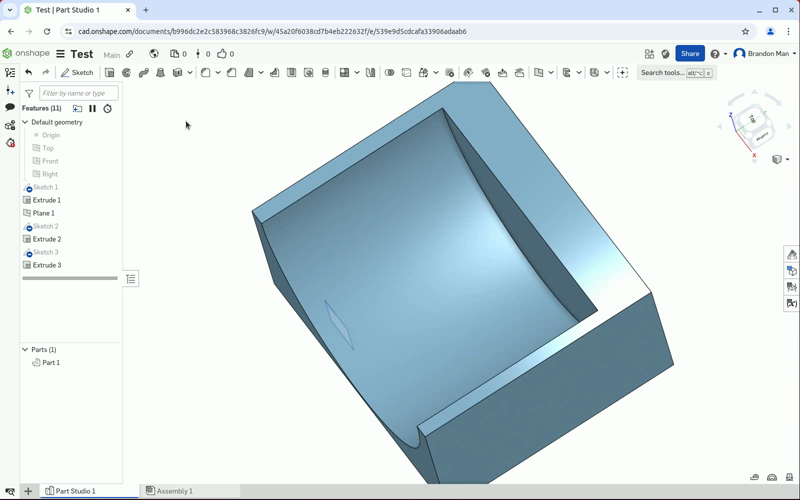
key(up, 2)
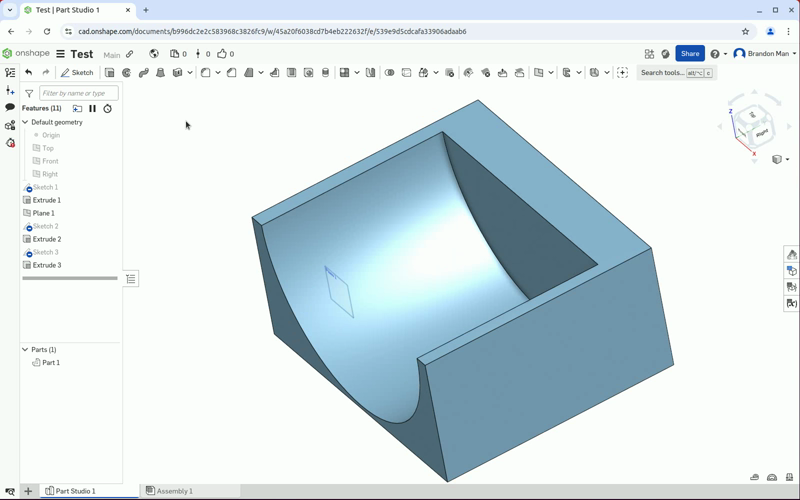
key(right, 2)
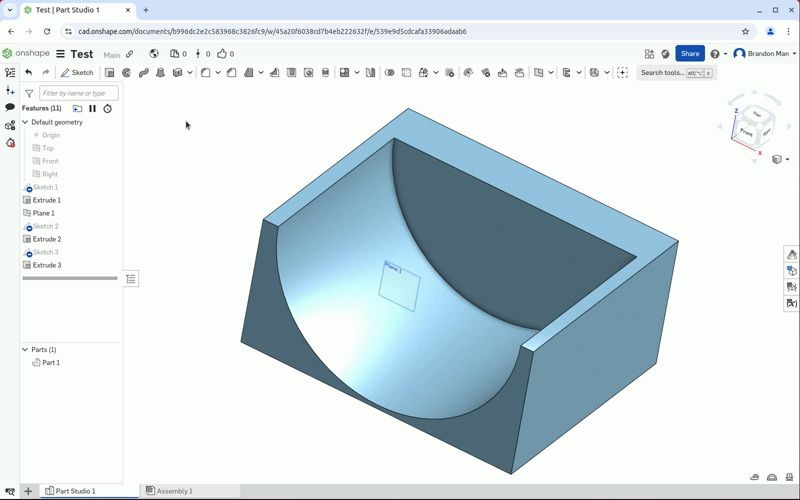
mouse_move(73, 189)
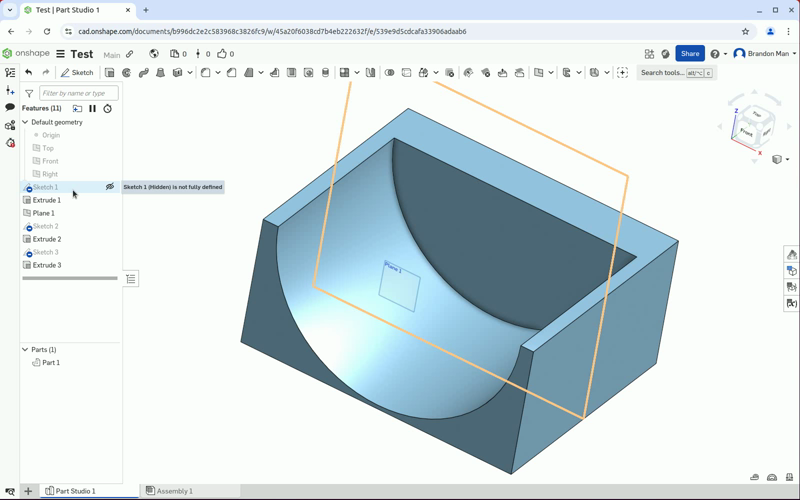
click(73, 189)